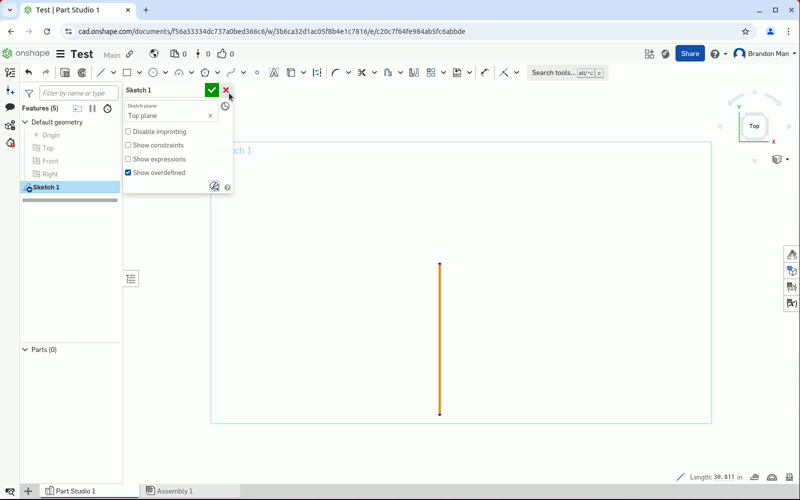
key(shift+h)
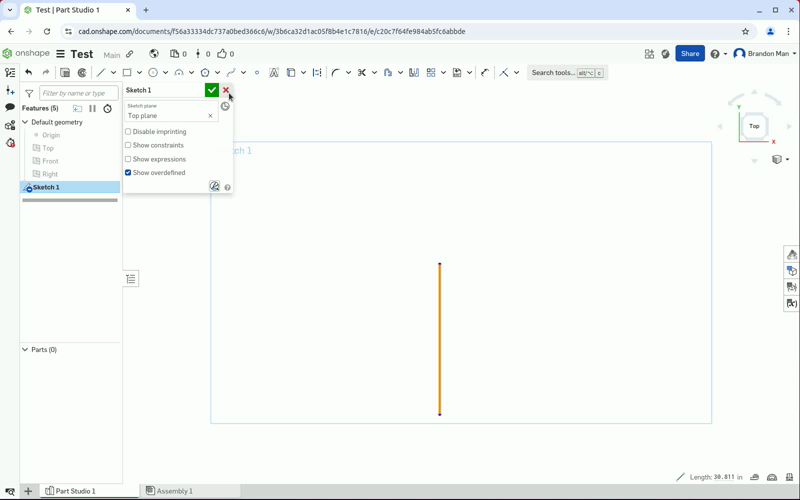
key(shift+s)
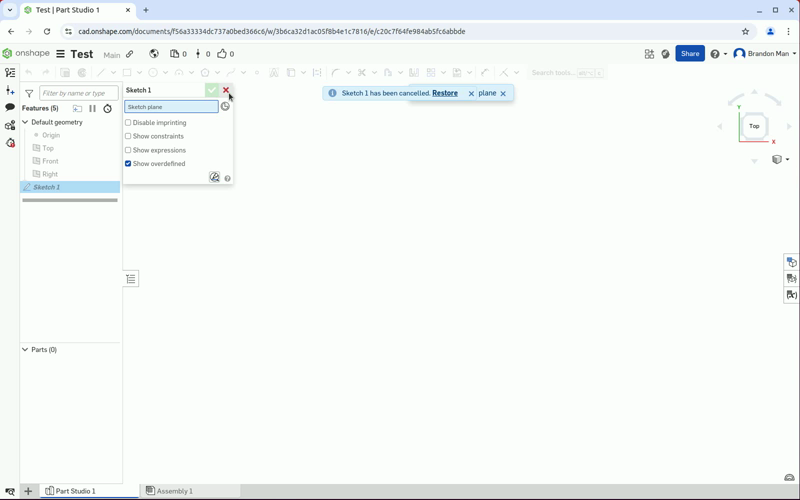
mouse_move(73, 150)
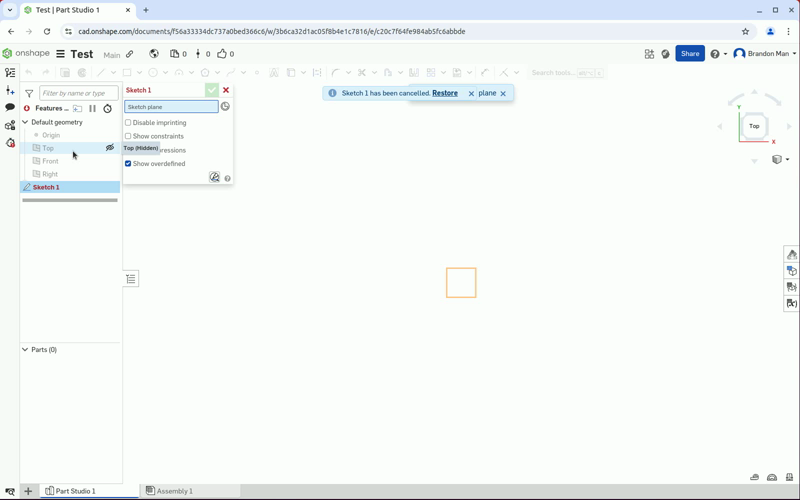
click(73, 150)
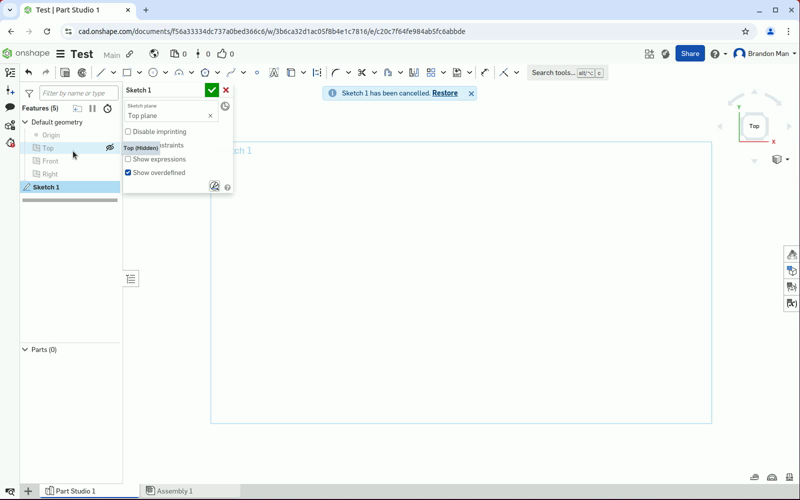
mouse_move(73, 352)
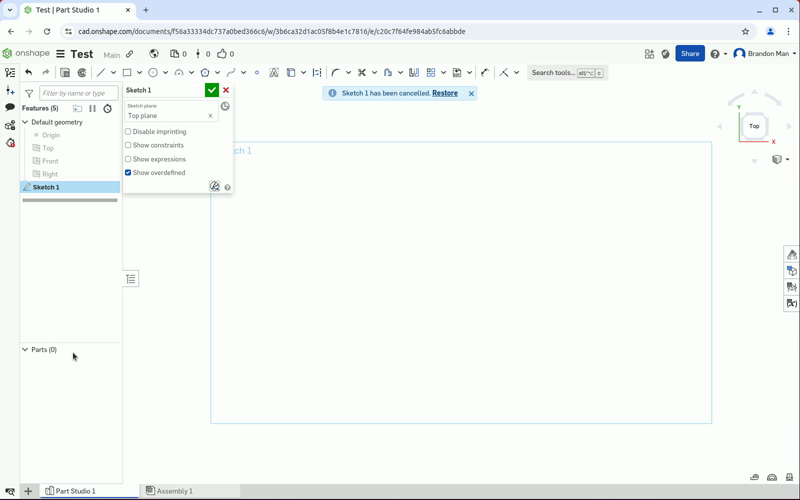
key(y)
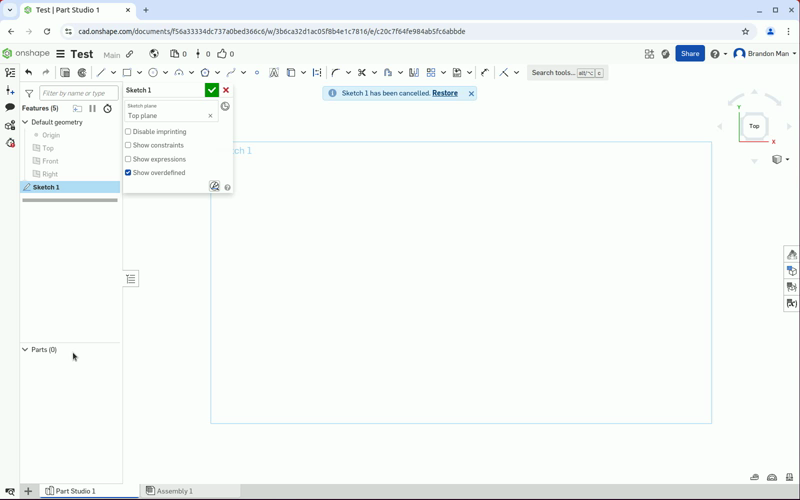
key(c)
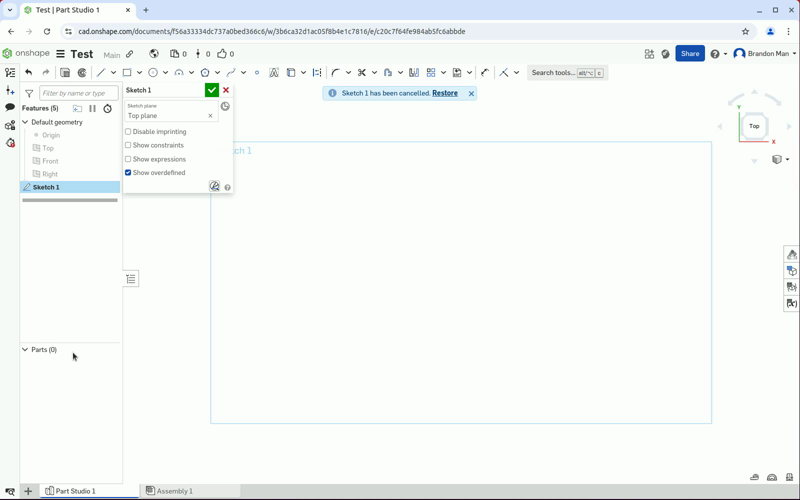
key_down(shift)
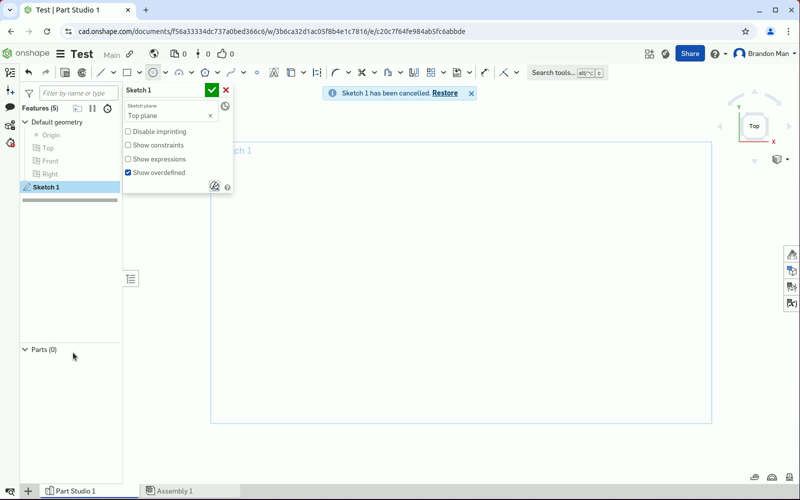
mouse_move(461, 282)
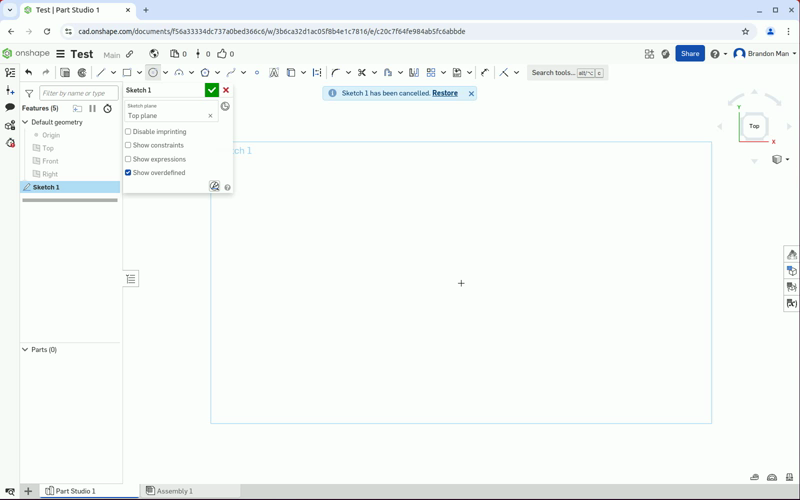
click(461, 282)
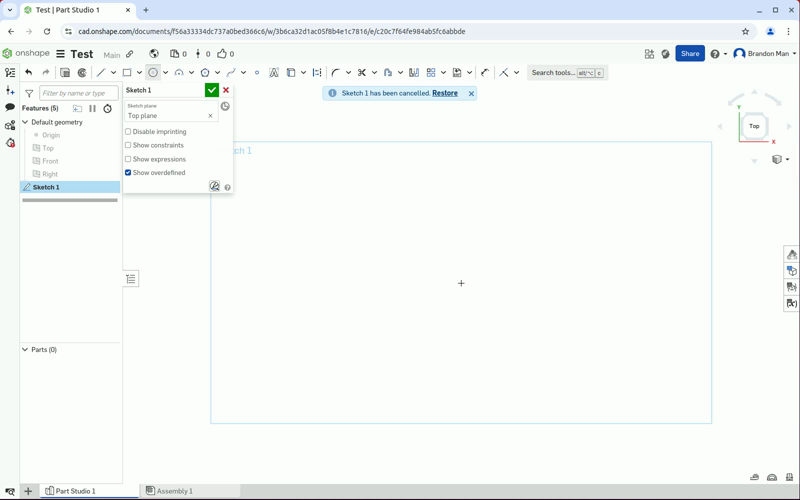
key_up(shift)
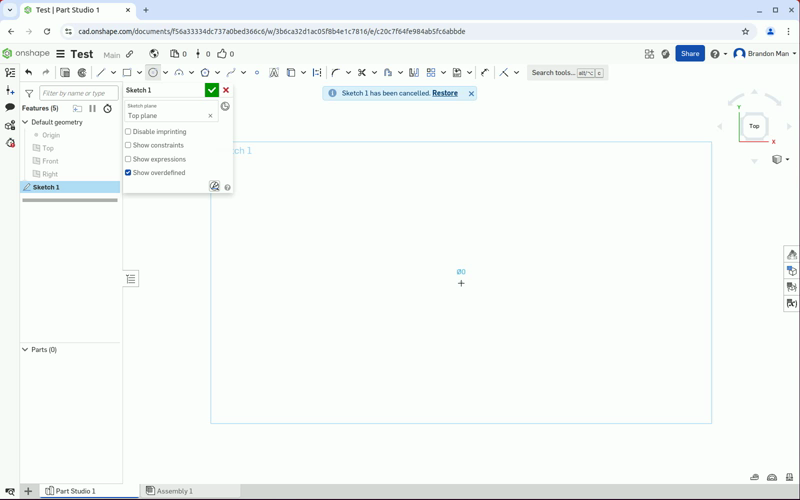
mouse_move(574, 282)
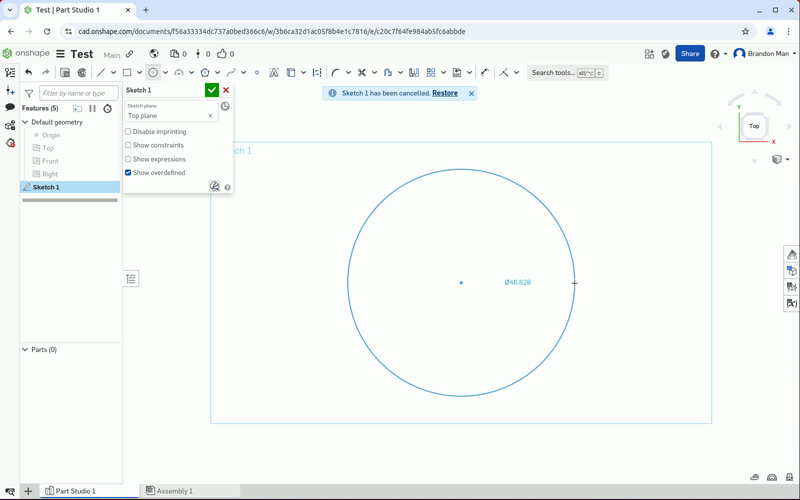
click(574, 282)
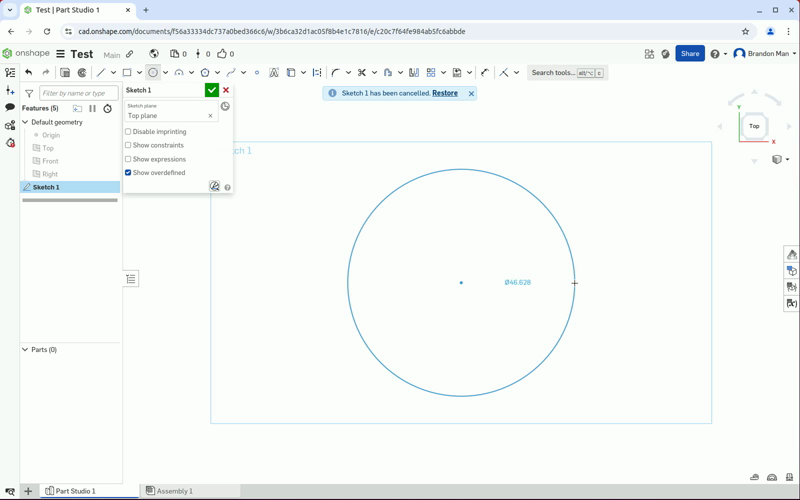
key(esc)
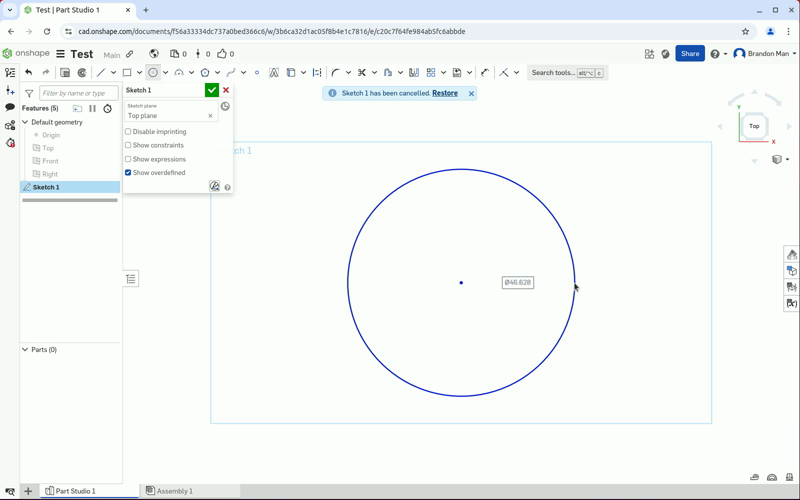
mouse_move(410, 284)
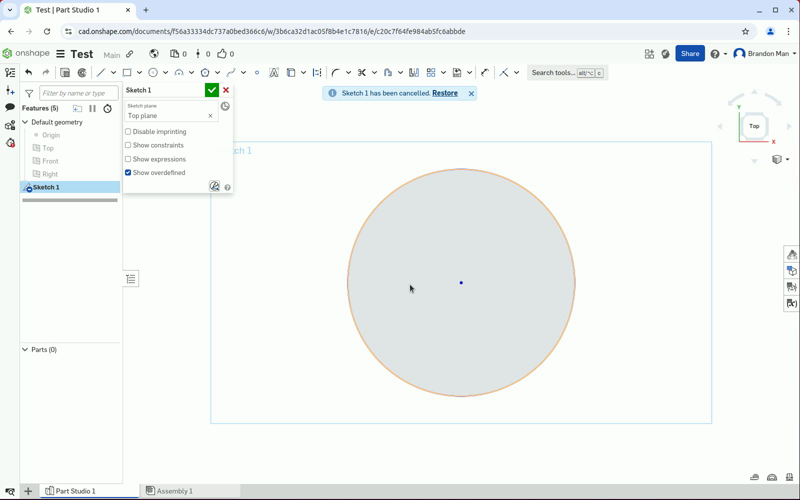
click(410, 284)
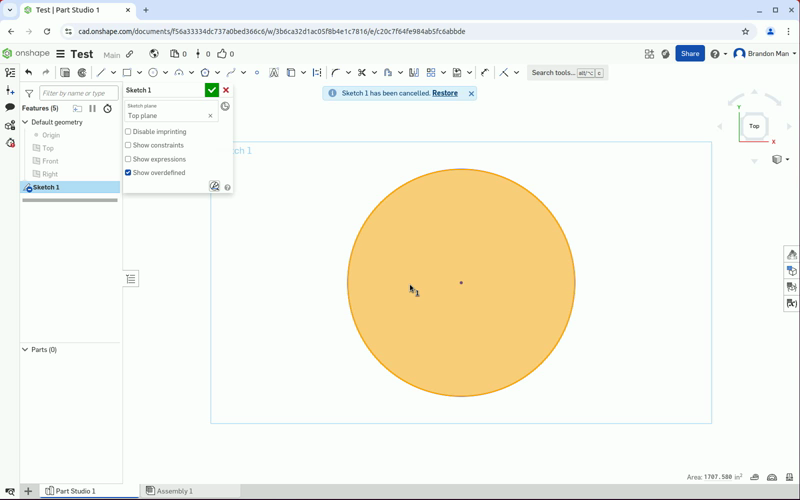
mouse_move(73, 352)
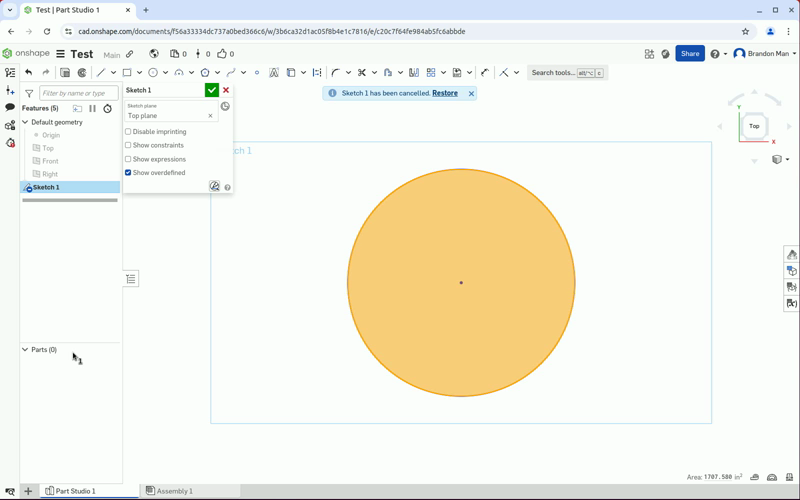
key(shift+y)
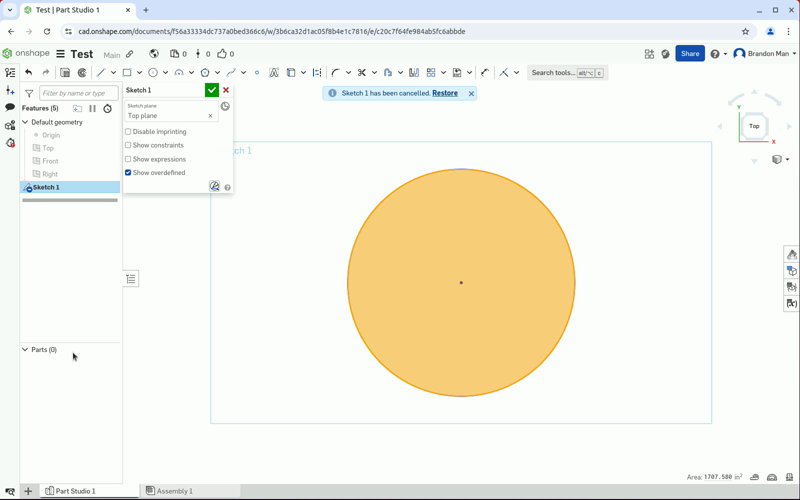
key(shift+e)
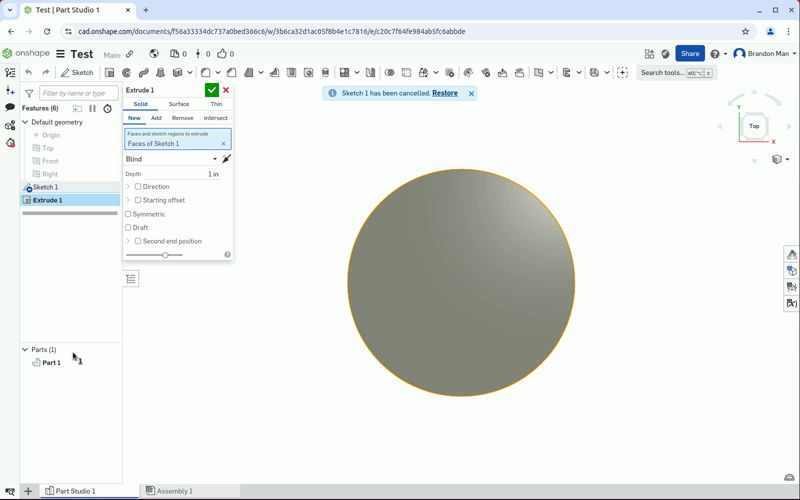
mouse_move(143, 106)
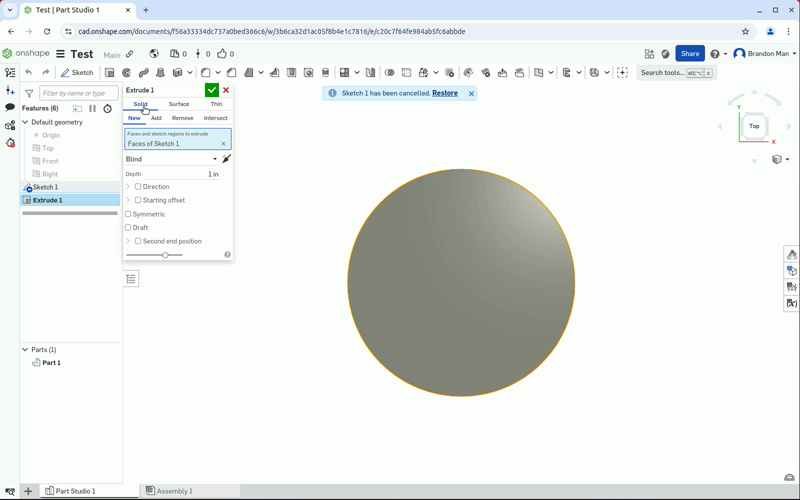
click(143, 106)
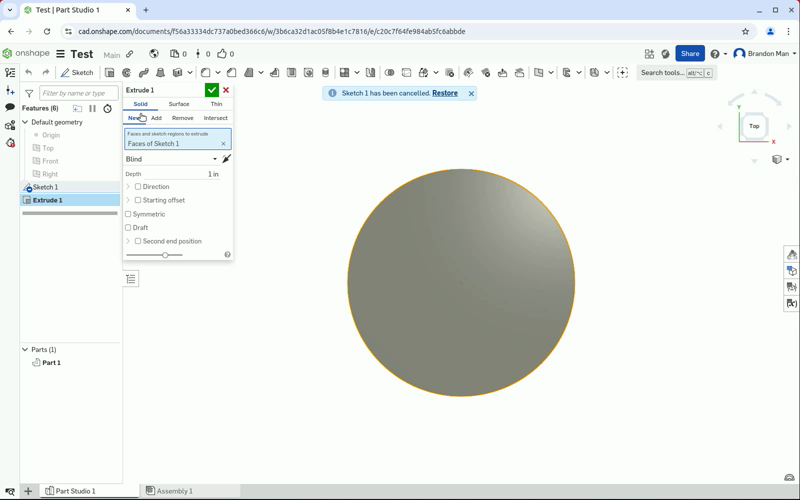
mouse_move(137, 120)
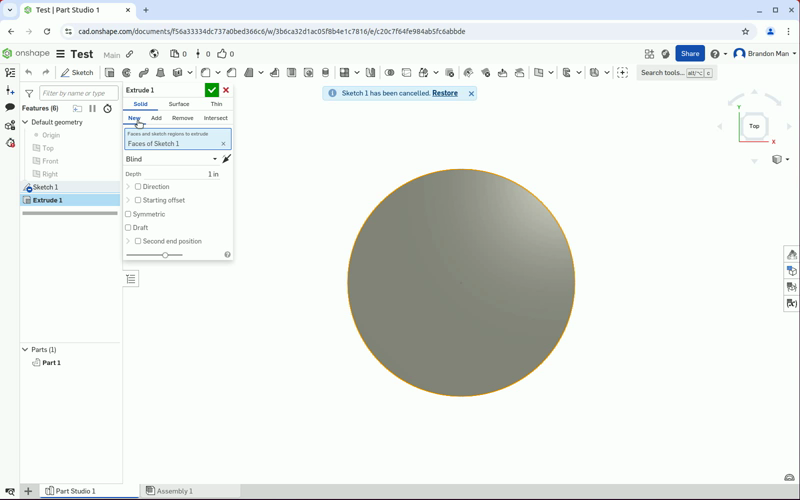
click(137, 120)
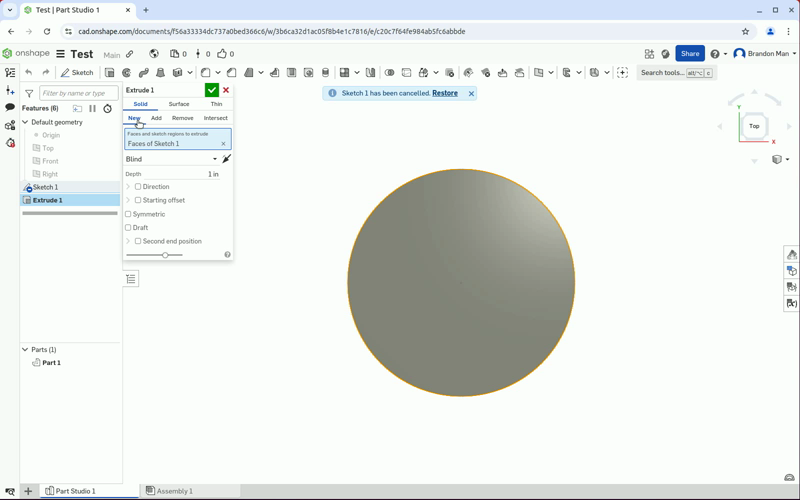
key(tab, 4)
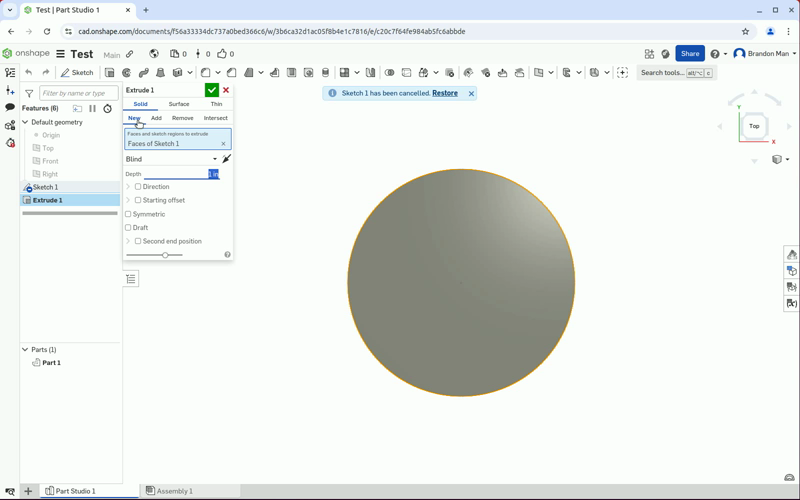
text(-23.108)
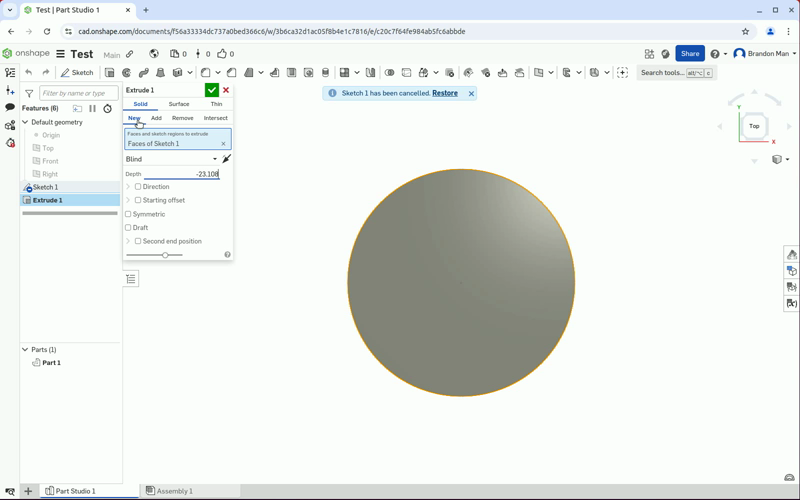
key(enter)
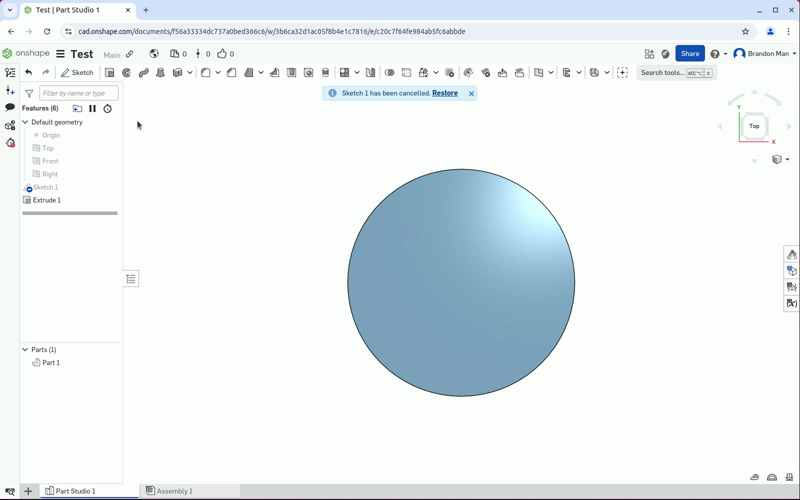
key(shift+h)
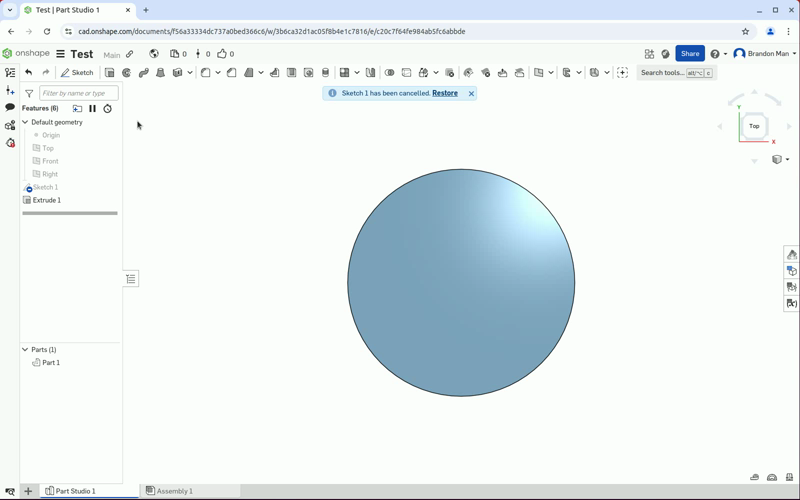
key(shift+h)
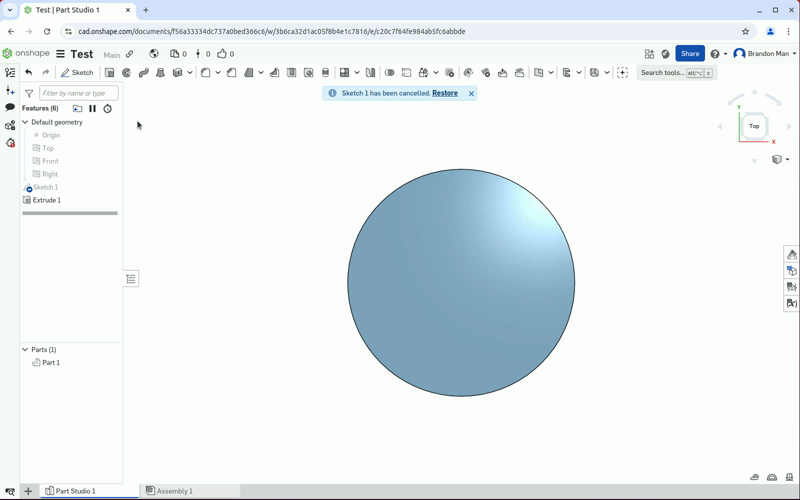
mouse_move(73, 189)
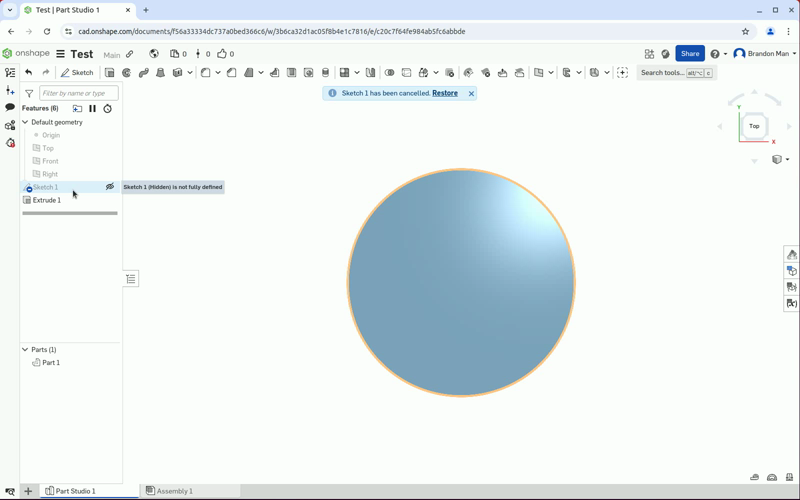
click(73, 189)
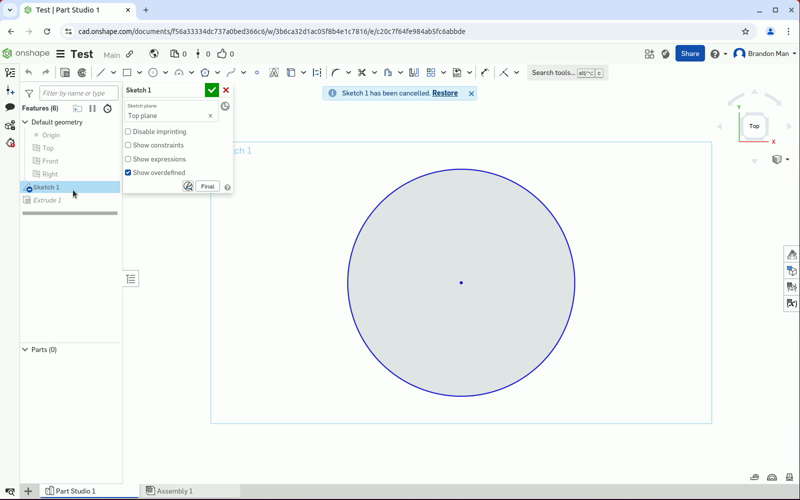
mouse_move(229, 92)
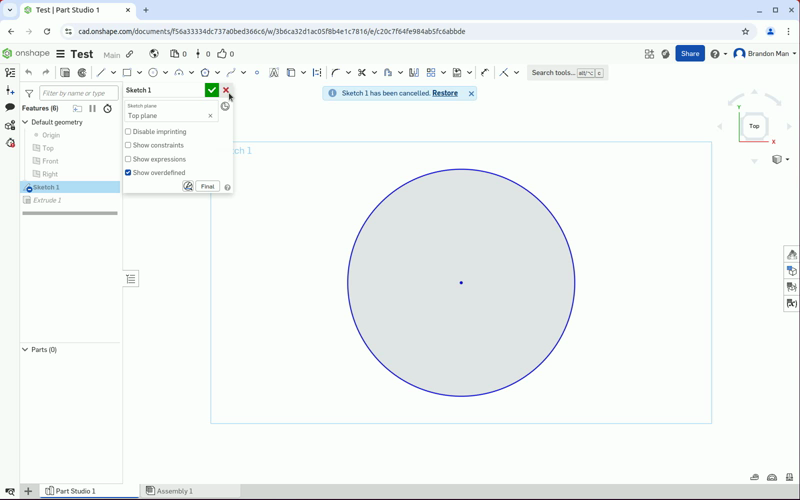
click(229, 92)
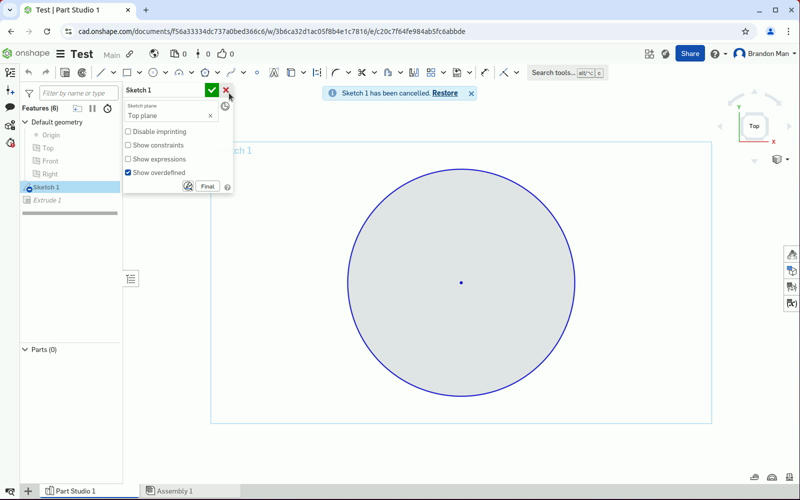
key(shift+s)
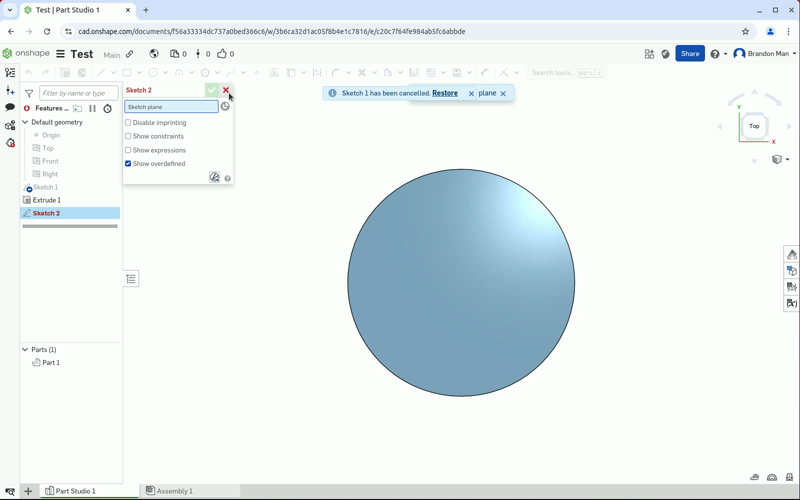
mouse_move(73, 150)
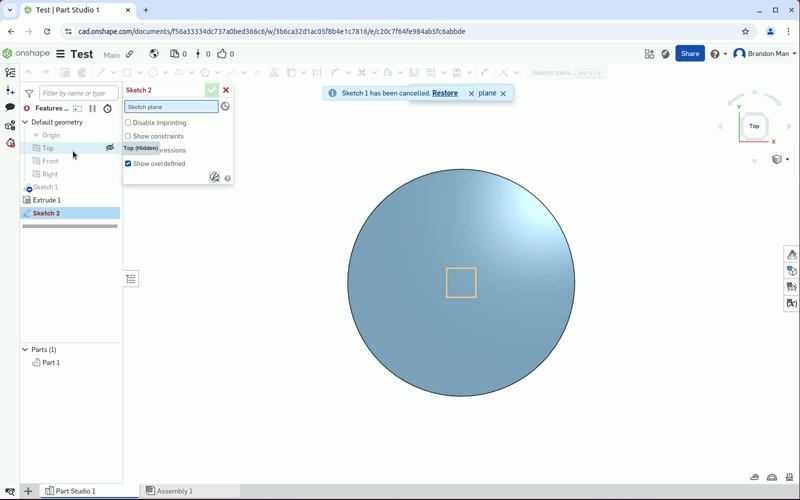
click(73, 150)
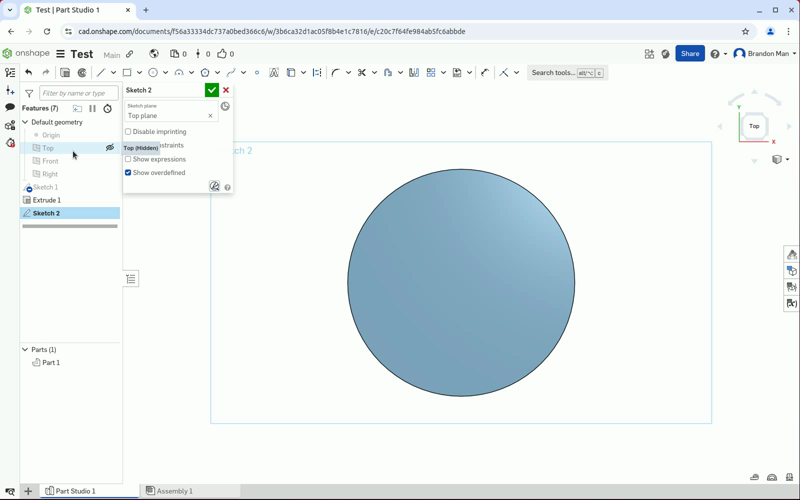
mouse_move(73, 352)
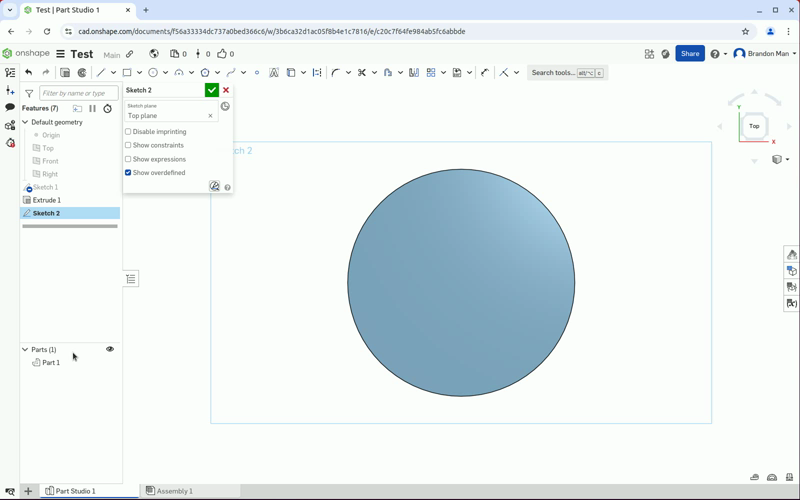
key(y)
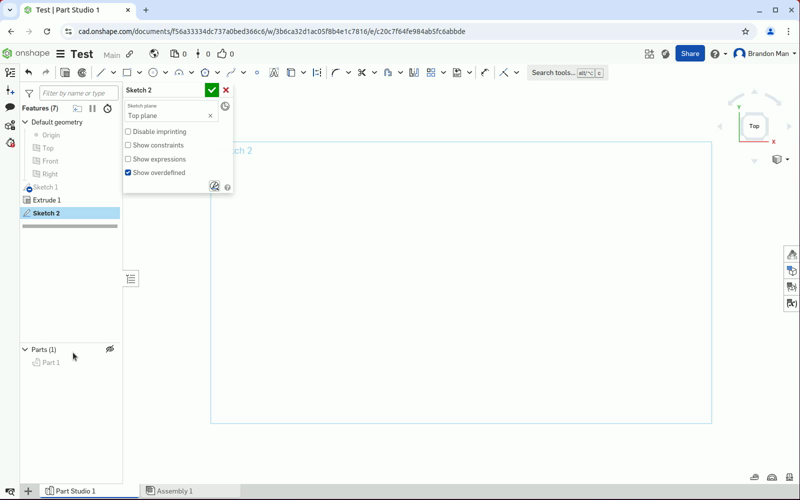
key(l)
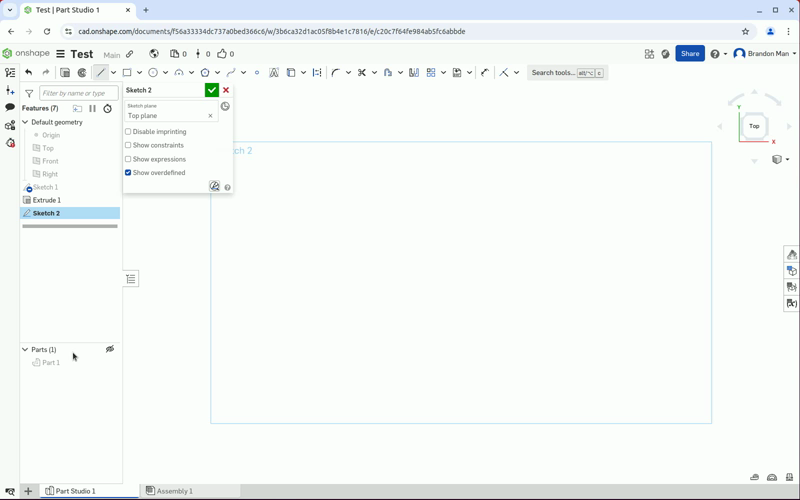
key_down(shift)
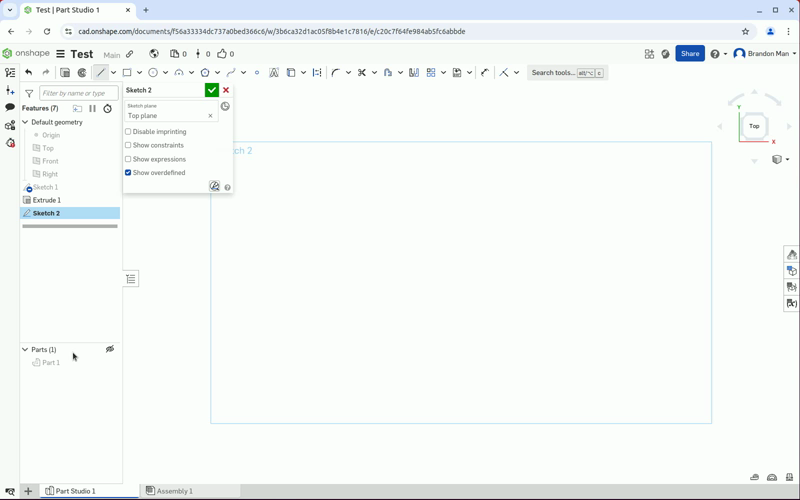
mouse_move(342, 282)
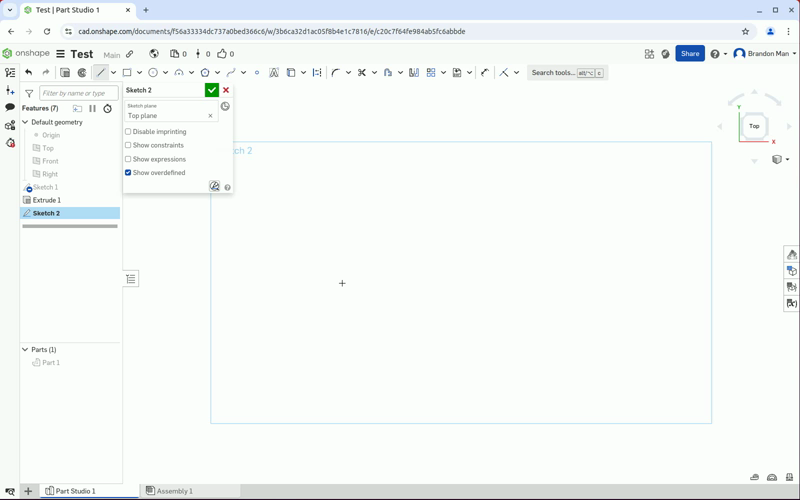
click(342, 282)
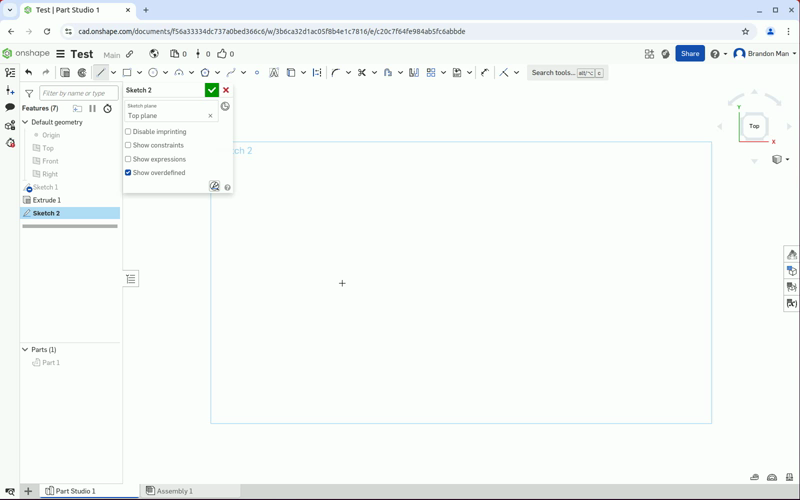
key_up(shift)
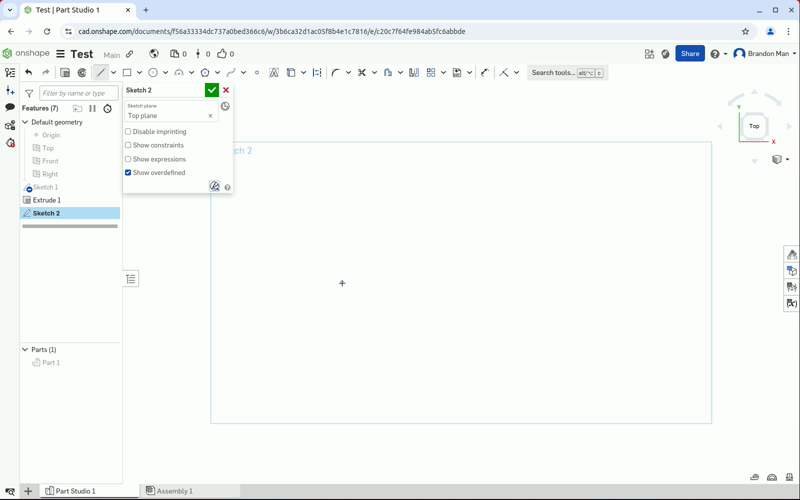
key_down(shift)
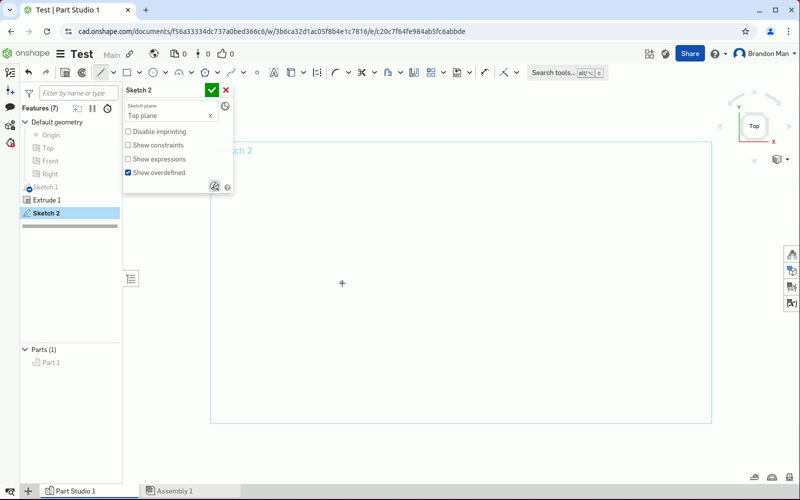
mouse_move(460, 282)
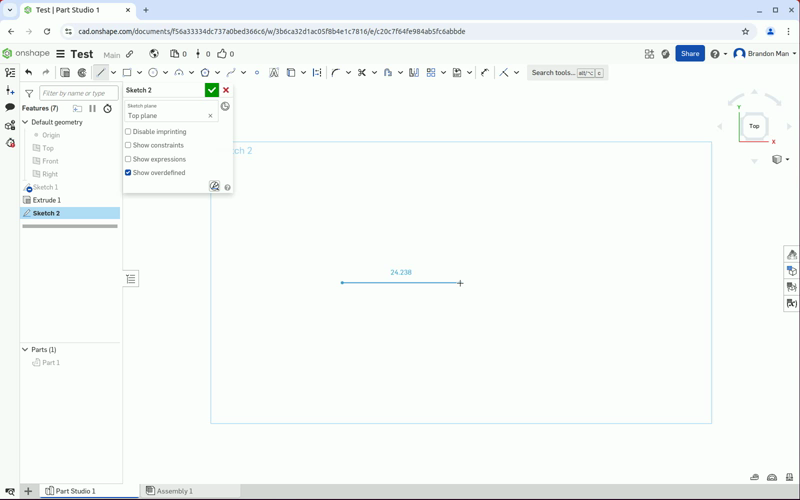
click(460, 282)
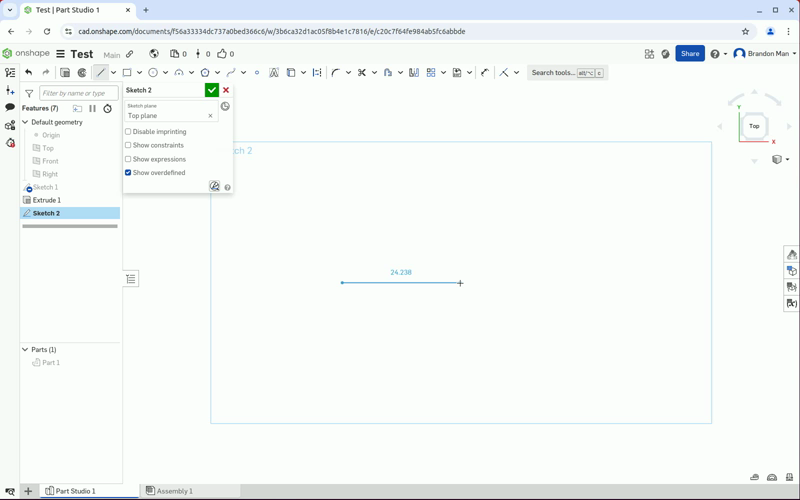
key_up(shift)
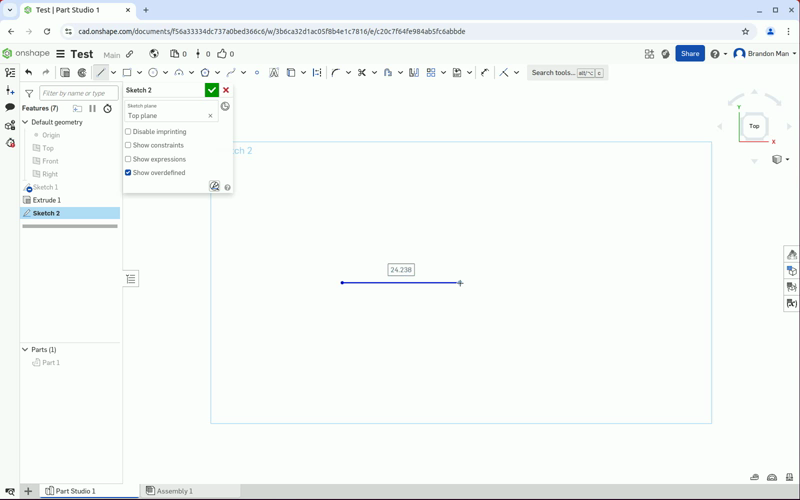
key_down(shift)
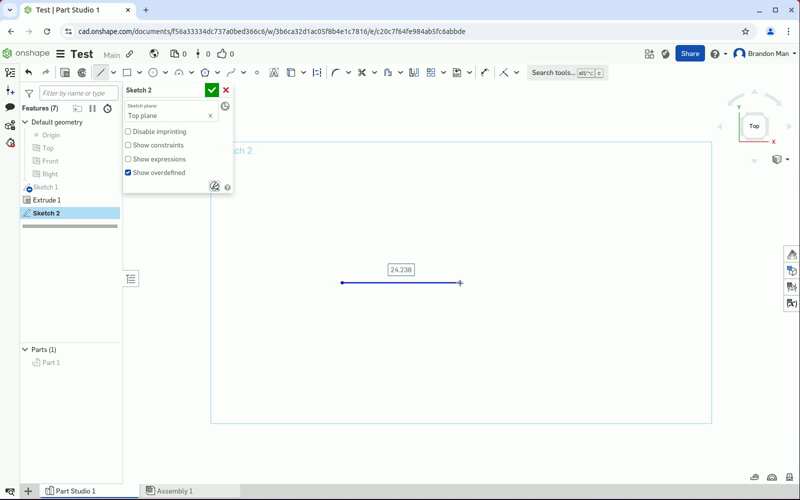
mouse_move(460, 414)
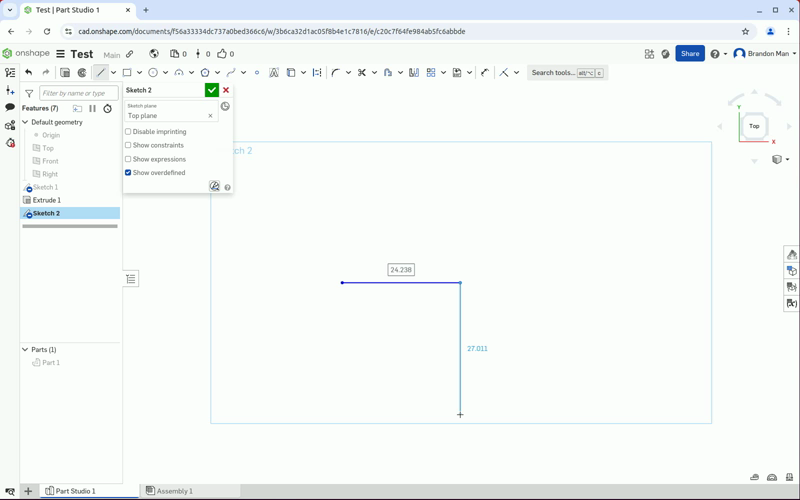
click(460, 414)
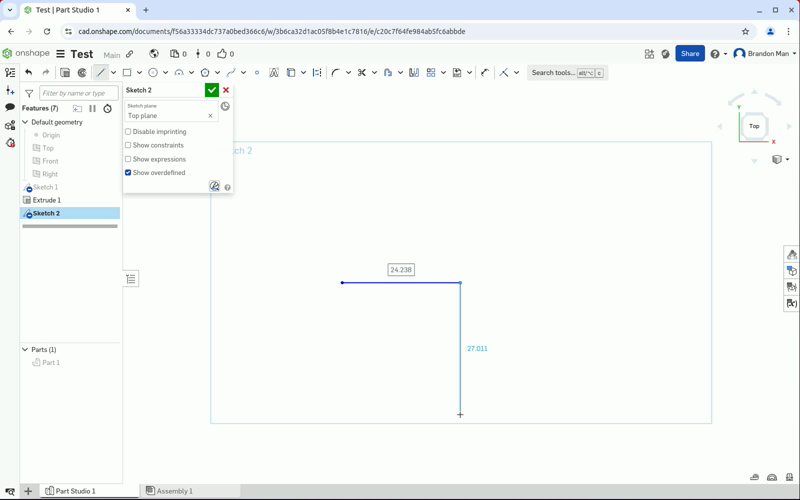
key_up(shift)
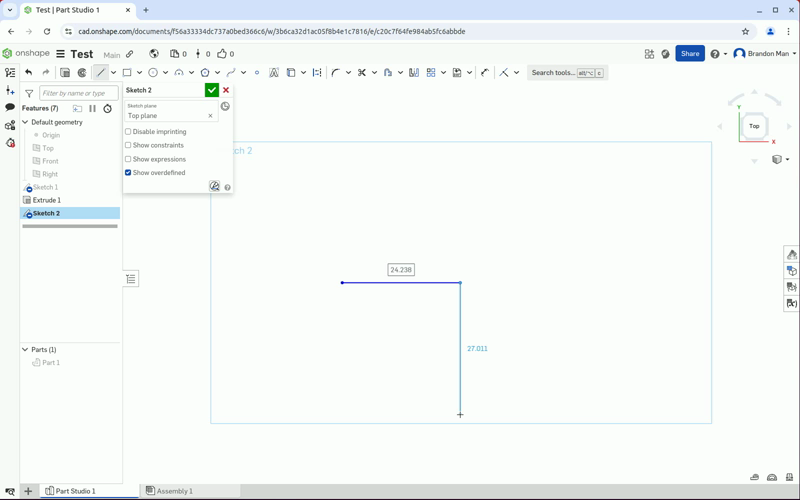
key_down(shift)
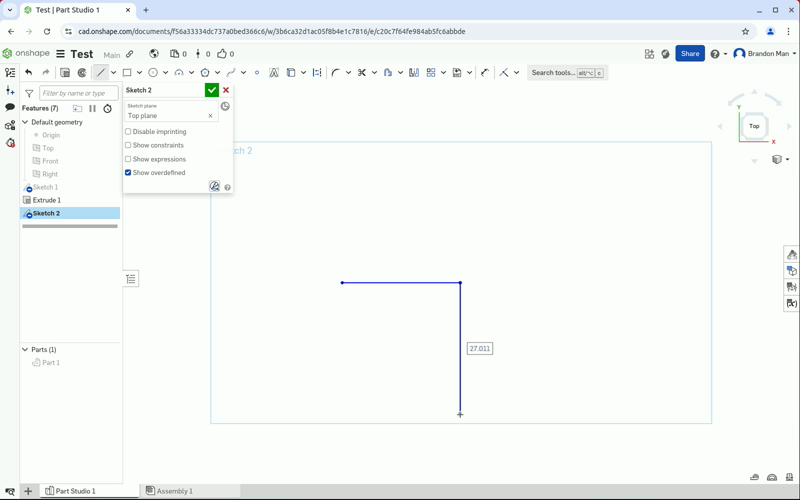
mouse_move(490, 414)
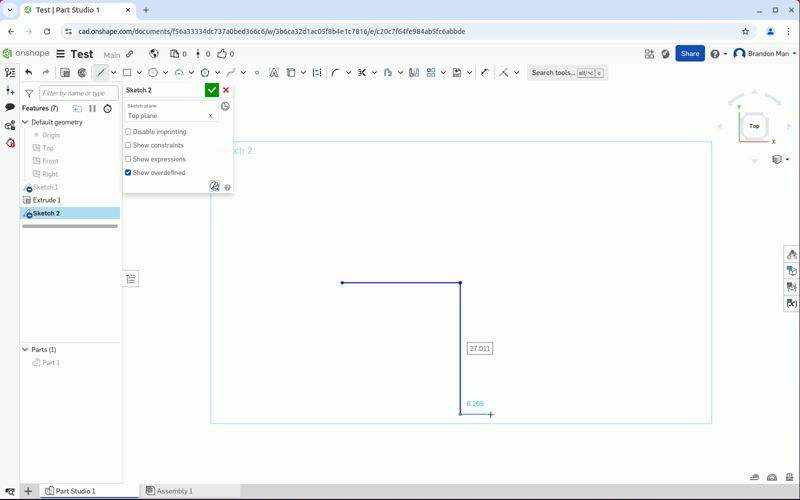
mouse_move(492, 414)
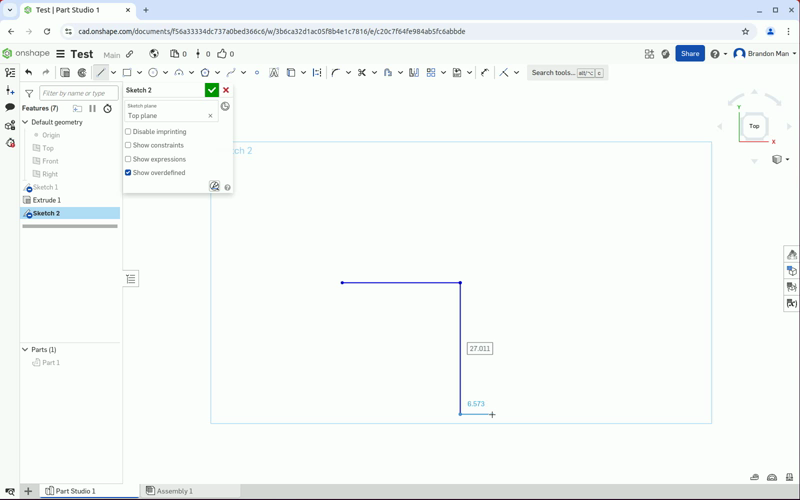
click(492, 414)
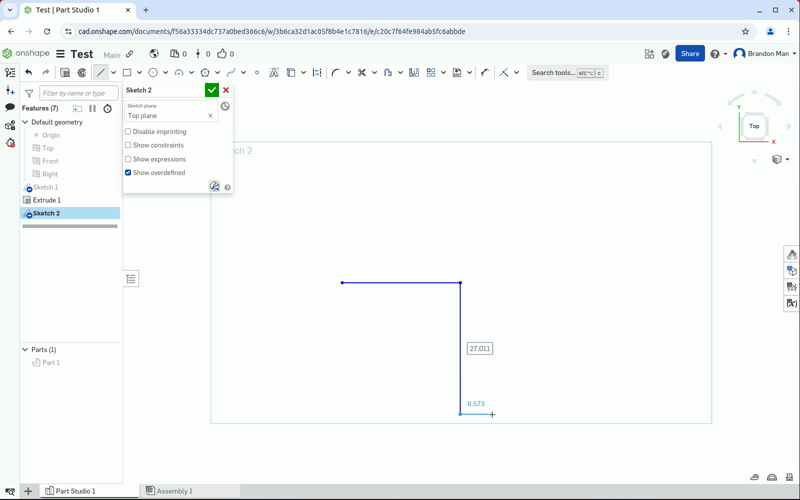
key_up(shift)
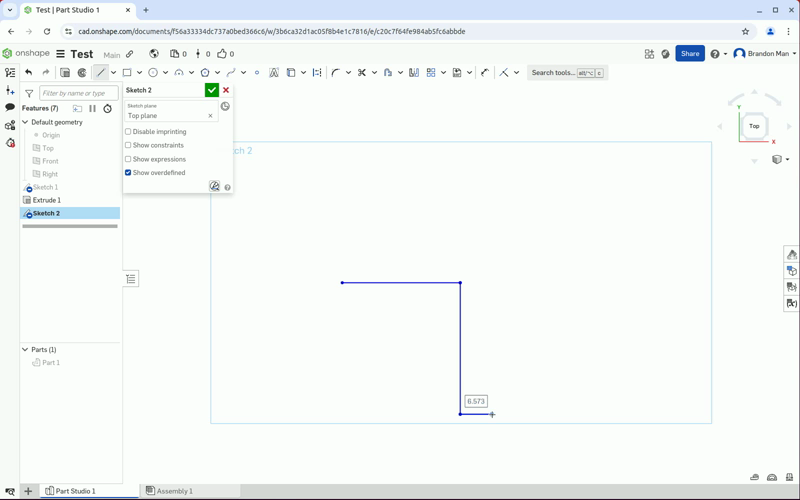
key_down(shift)
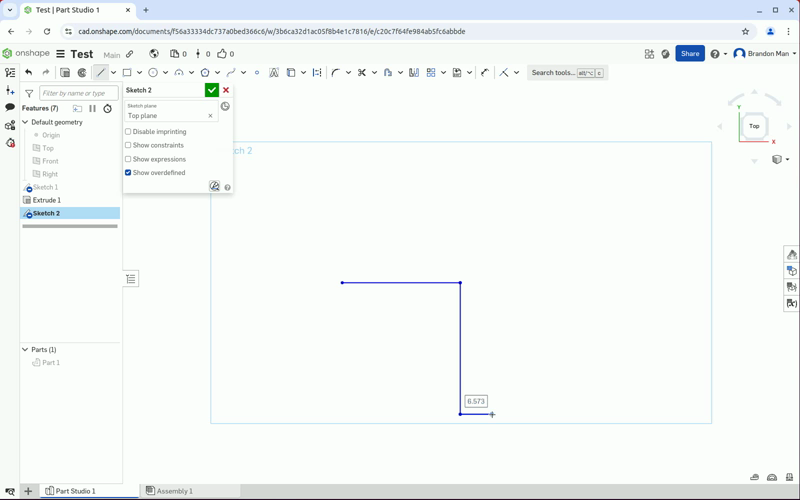
mouse_move(492, 251)
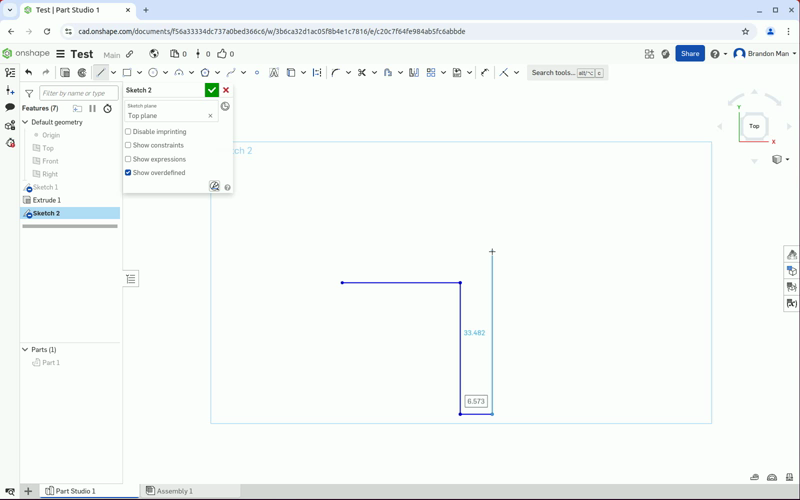
click(492, 251)
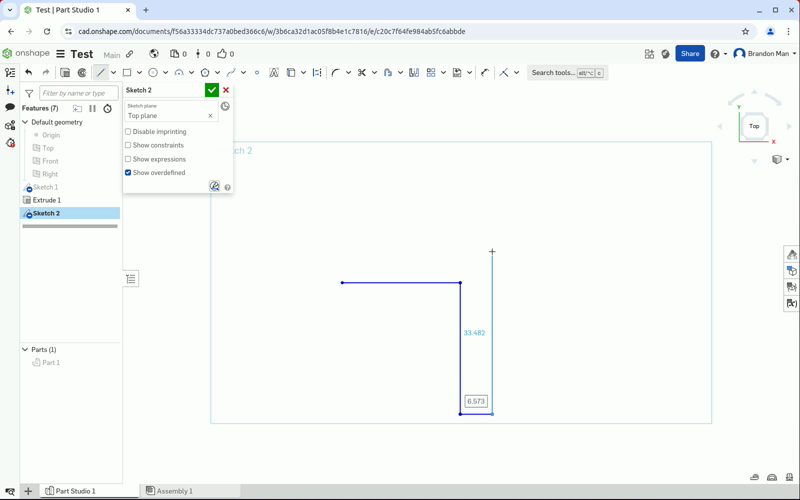
key_up(shift)
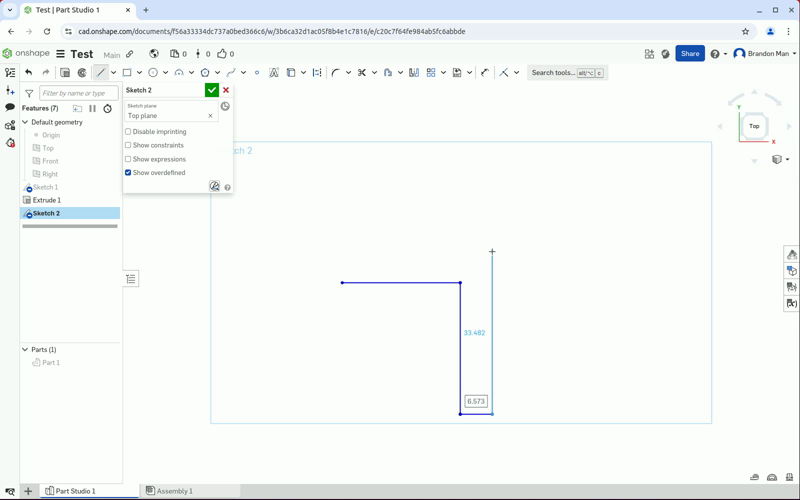
key_down(shift)
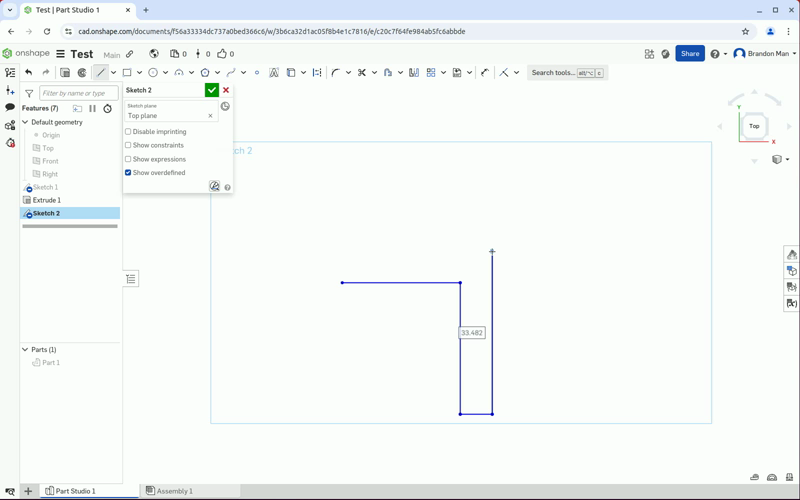
mouse_move(342, 251)
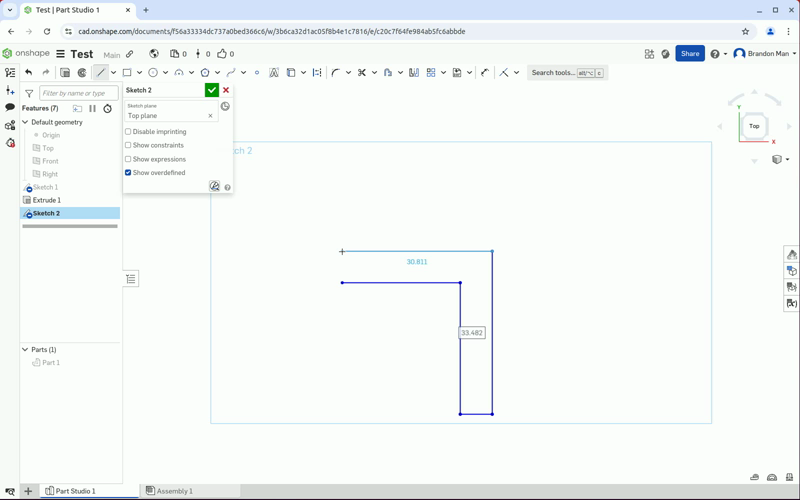
click(342, 251)
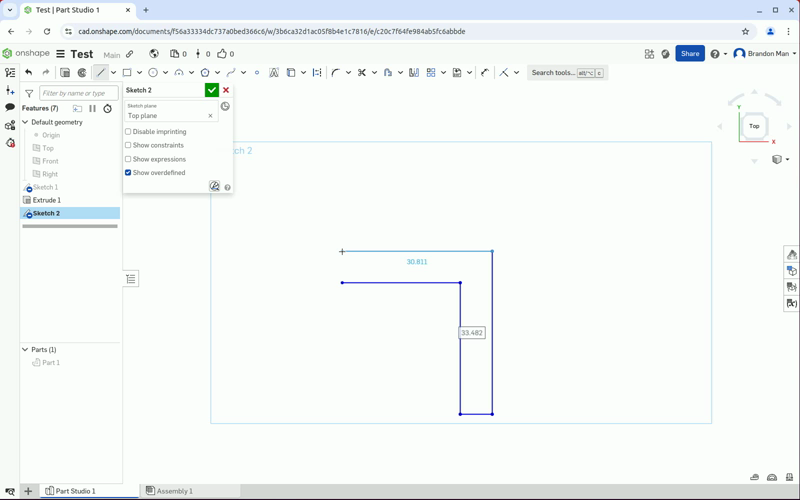
key_up(shift)
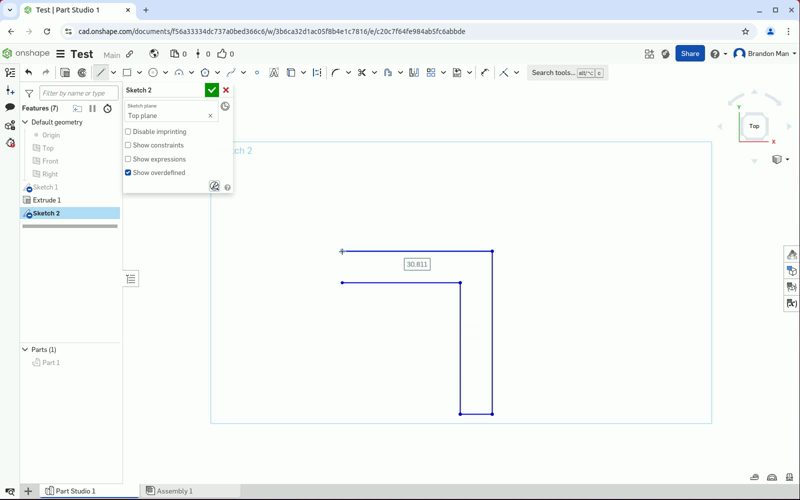
mouse_move(372, 251)
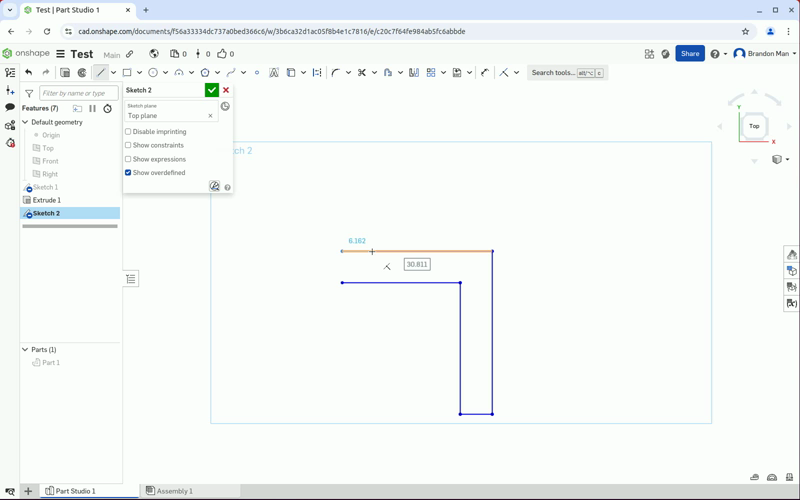
key_down(shift)
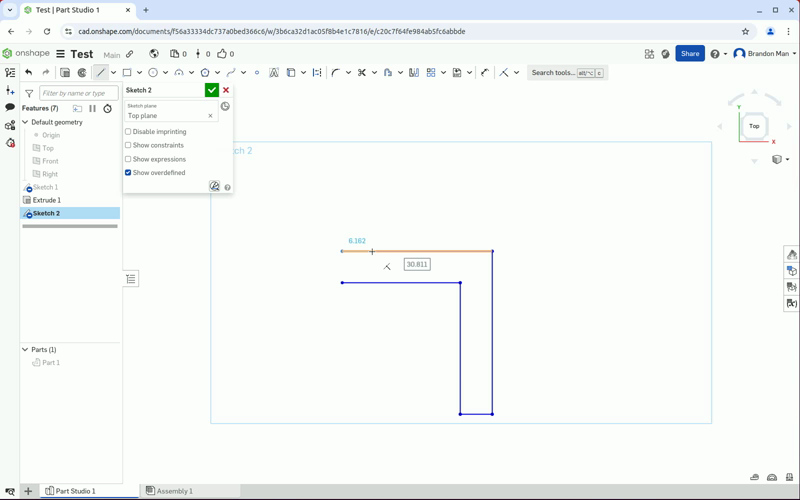
mouse_move(342, 282)
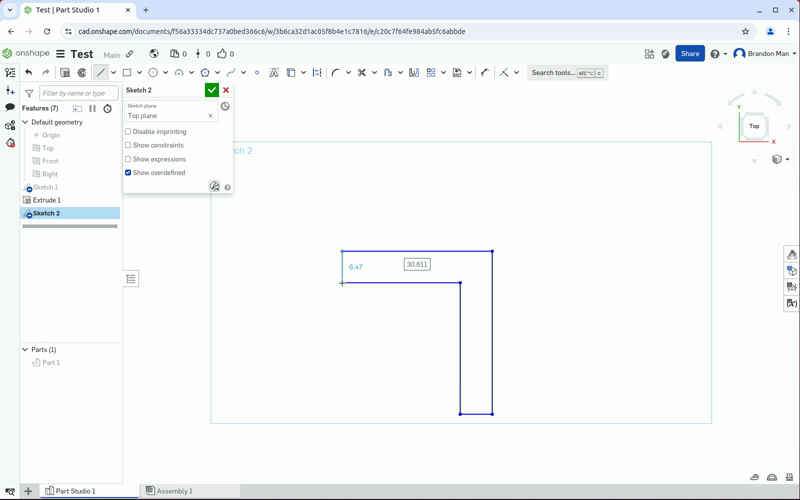
key_up(shift)
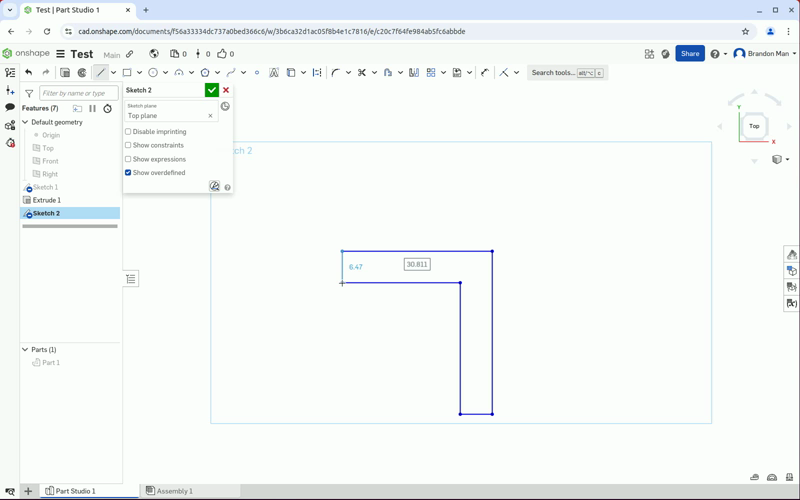
click(342, 282)
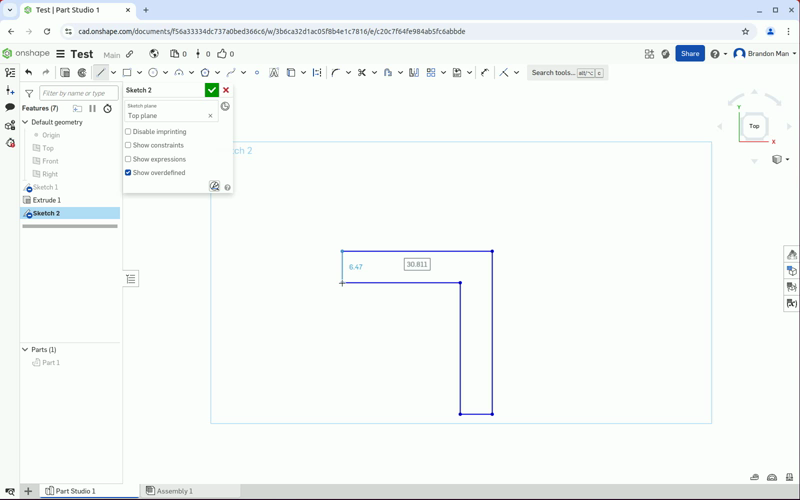
key(esc)
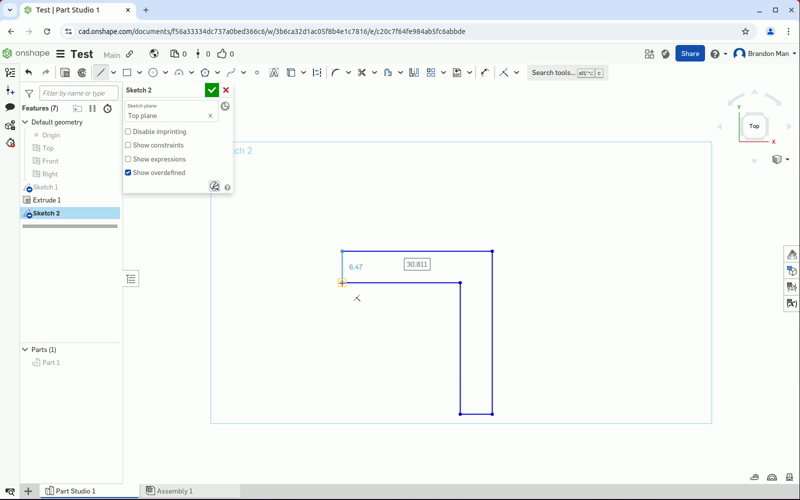
mouse_move(466, 288)
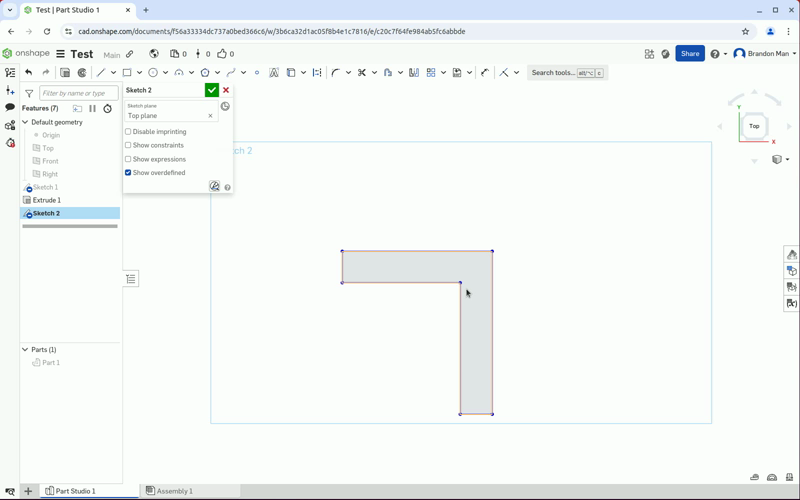
click(466, 288)
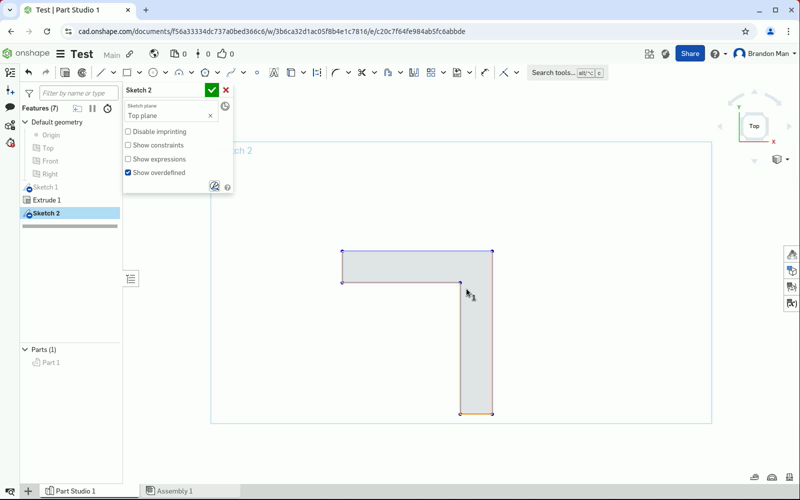
mouse_move(73, 352)
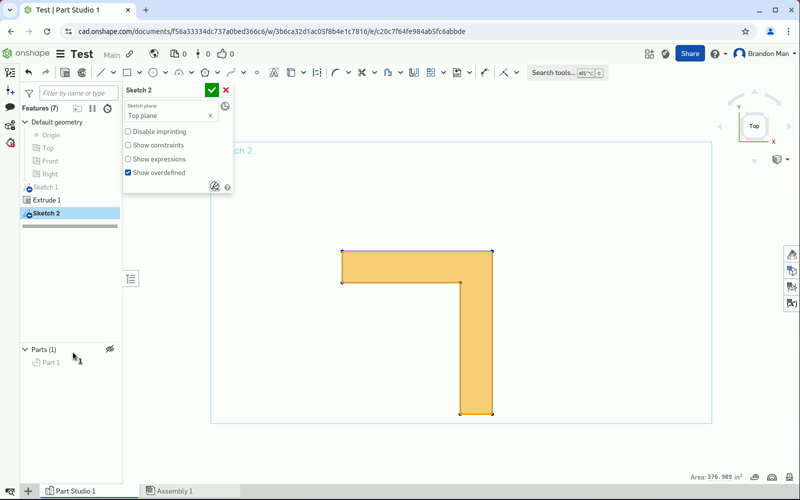
key(shift+y)
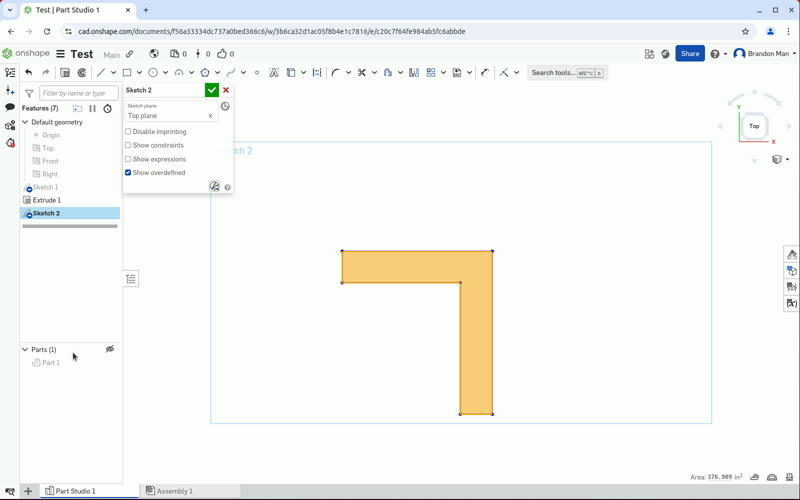
key(shift+e)
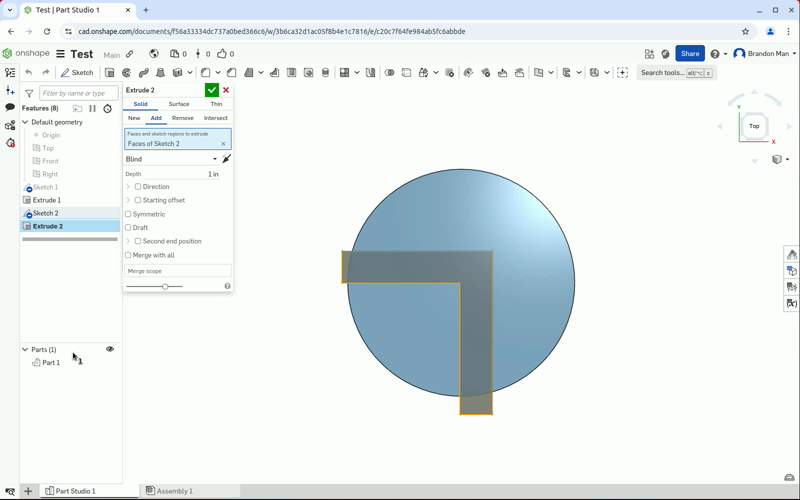
mouse_move(143, 106)
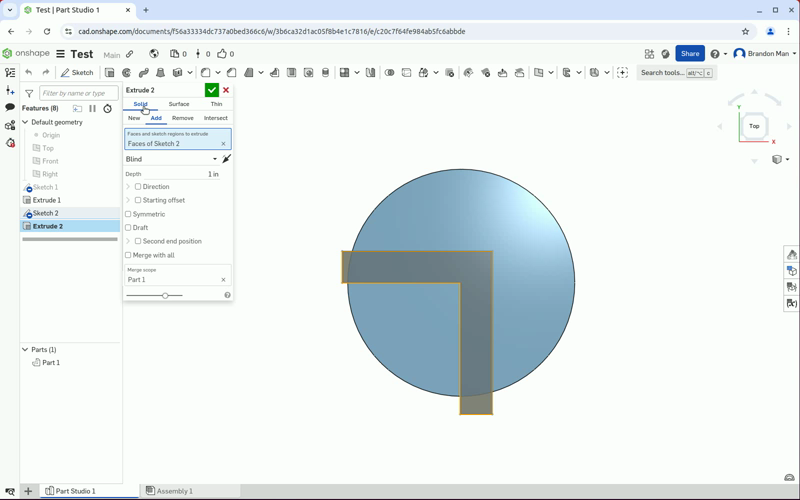
click(143, 106)
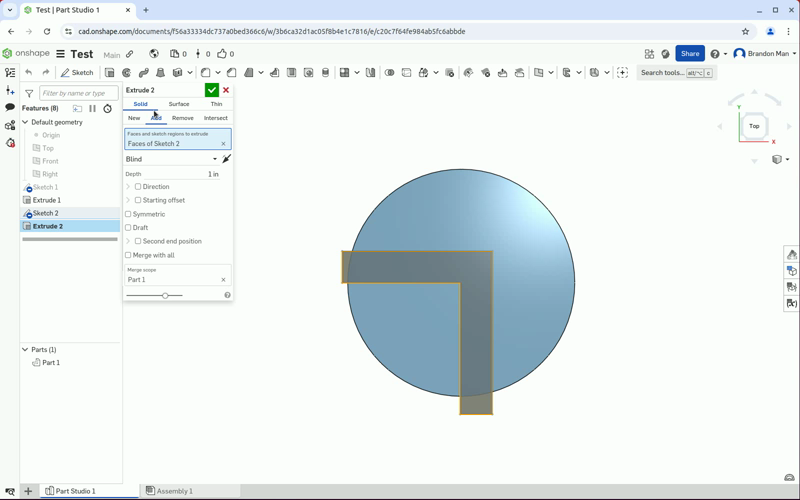
mouse_move(186, 120)
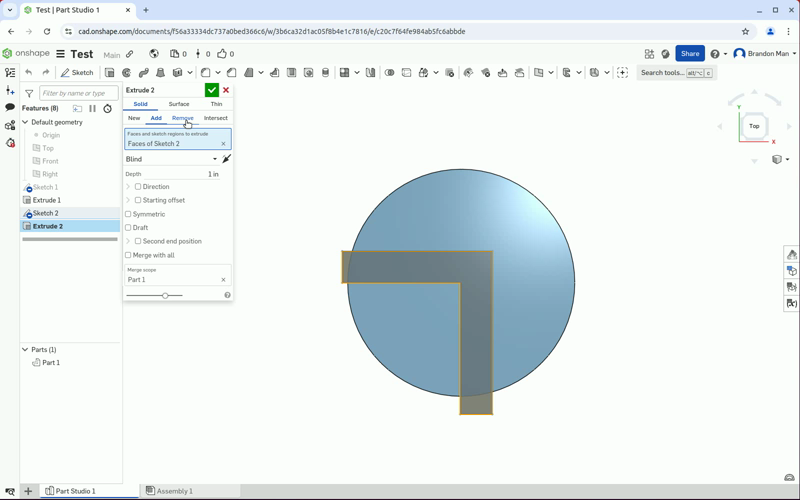
click(186, 120)
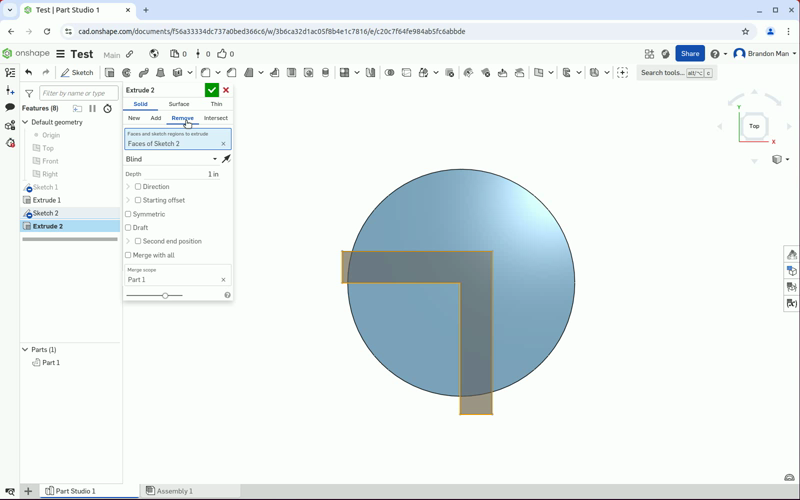
key(tab, 4)
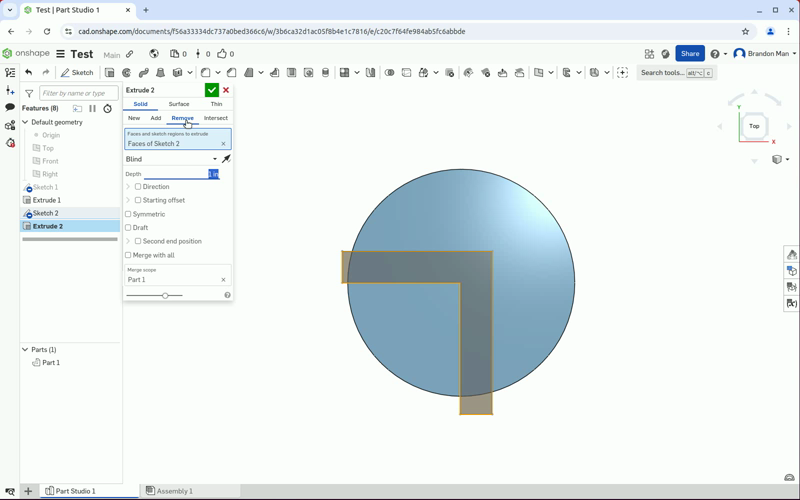
text(30.81)
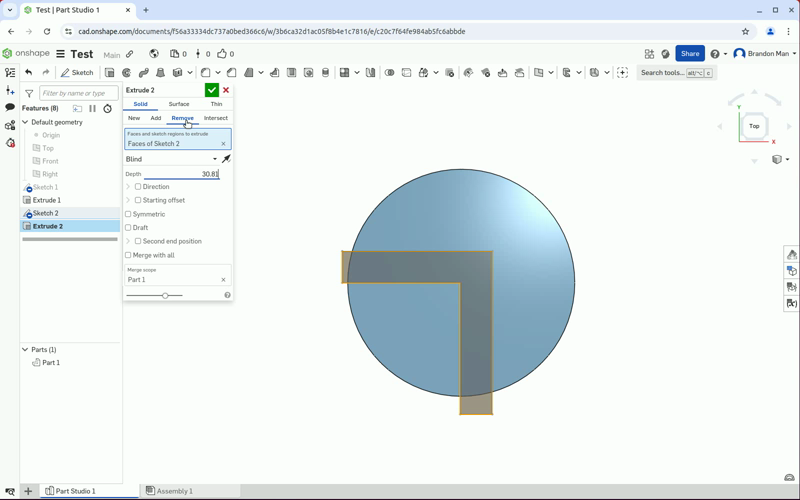
key(tab, 3)
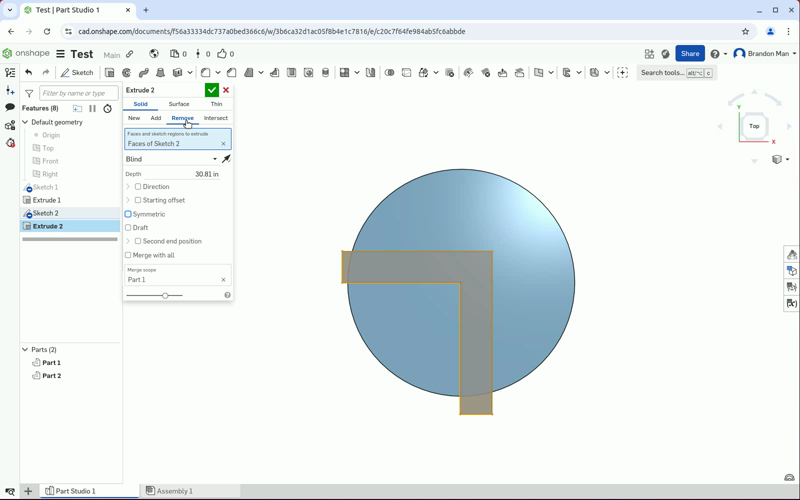
key(space)
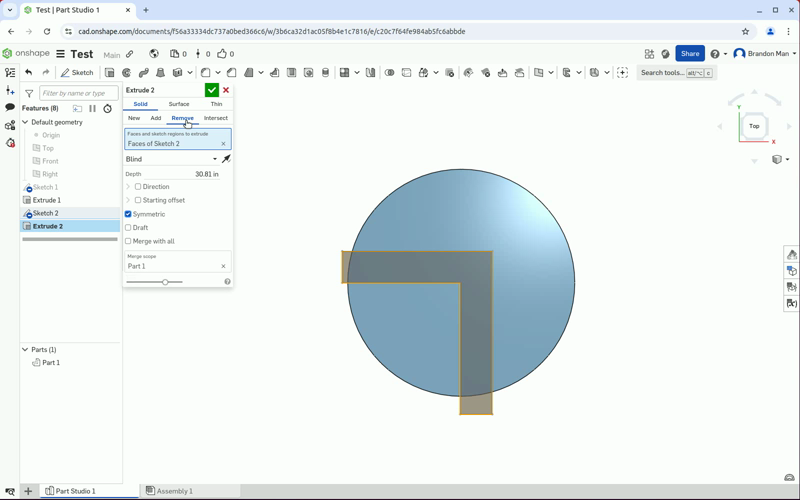
key(tab, 2)
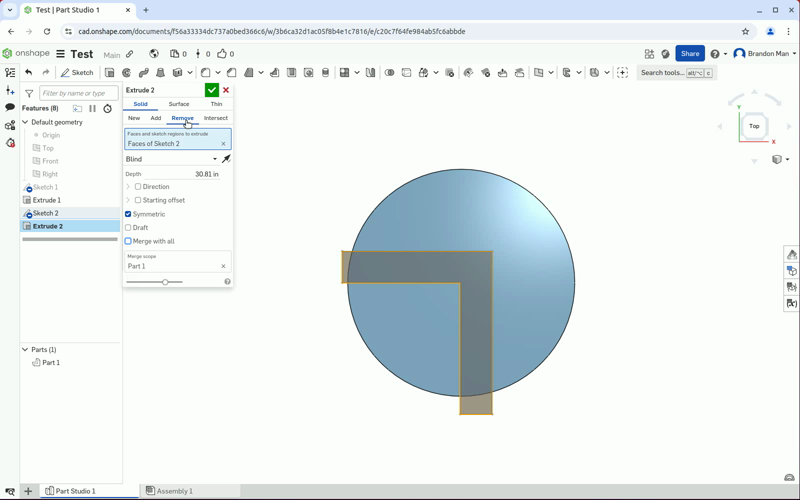
key(space)
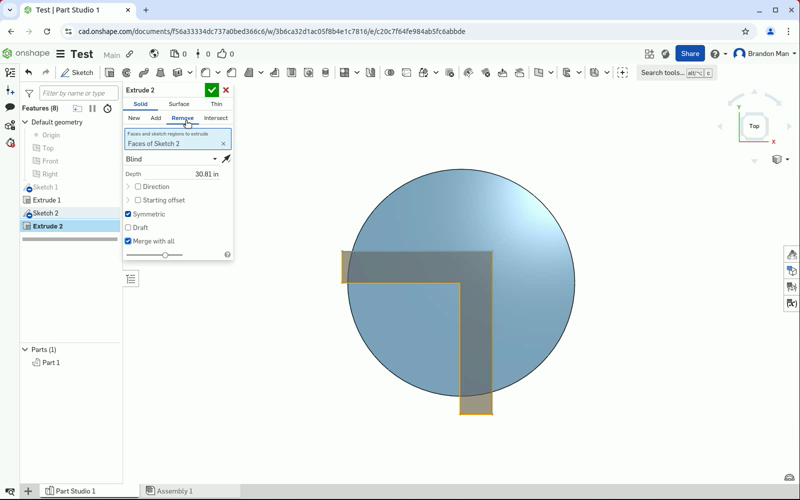
key(enter)
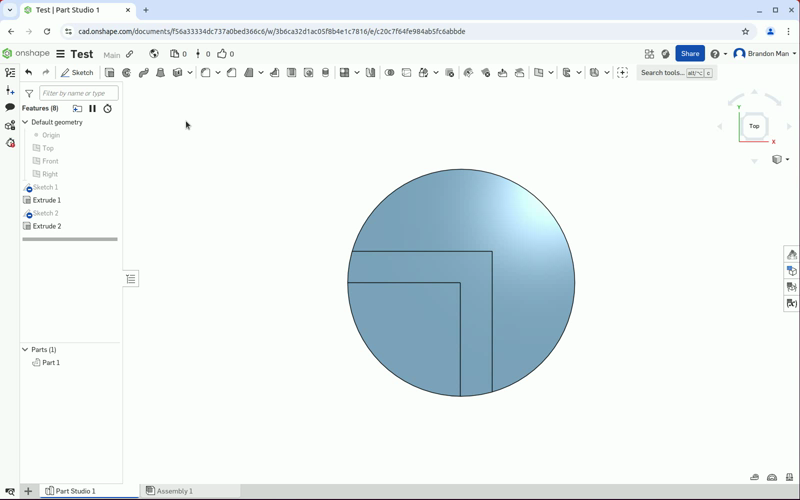
key(shift+h)
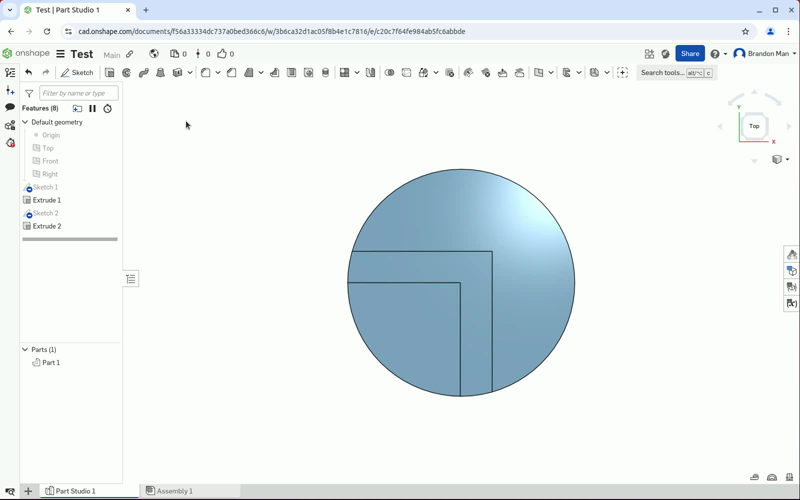
key(shift+h)
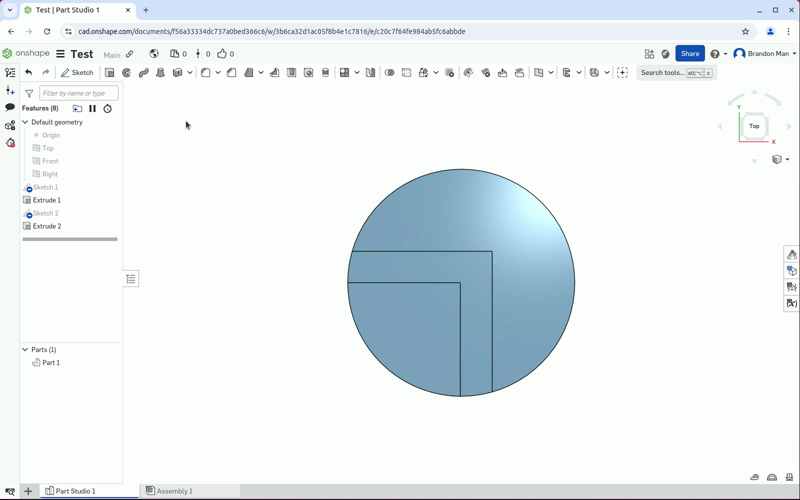
mouse_move(73, 189)
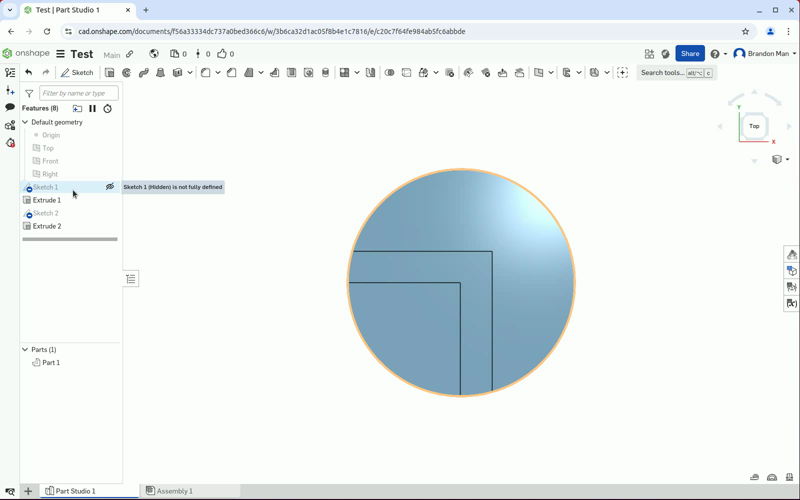
click(73, 189)
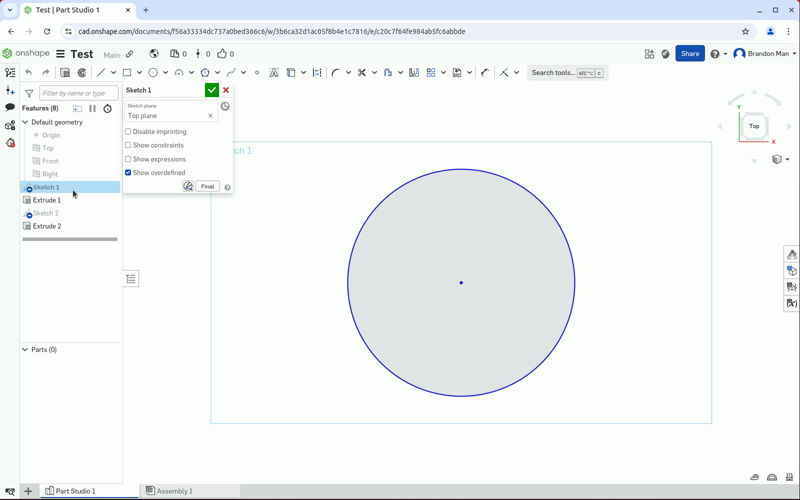
mouse_move(229, 92)
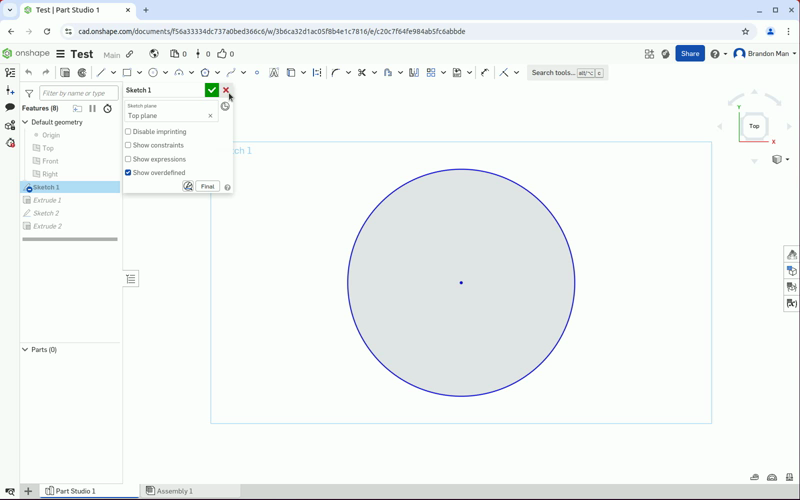
click(229, 92)
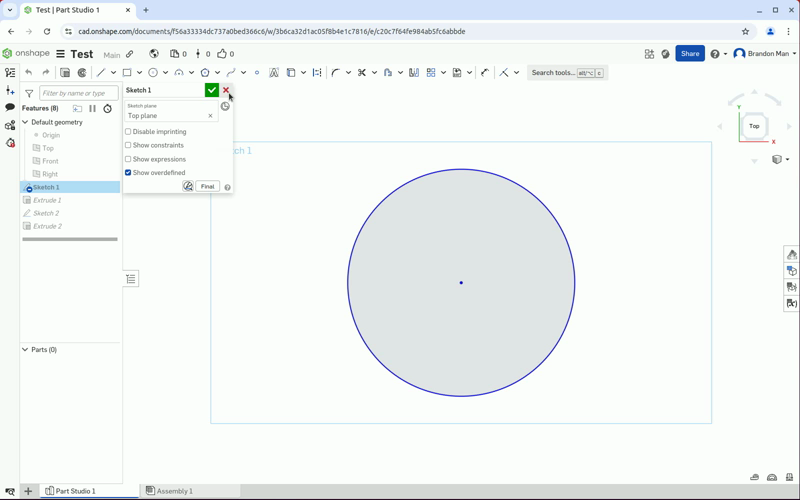
key(shift+s)
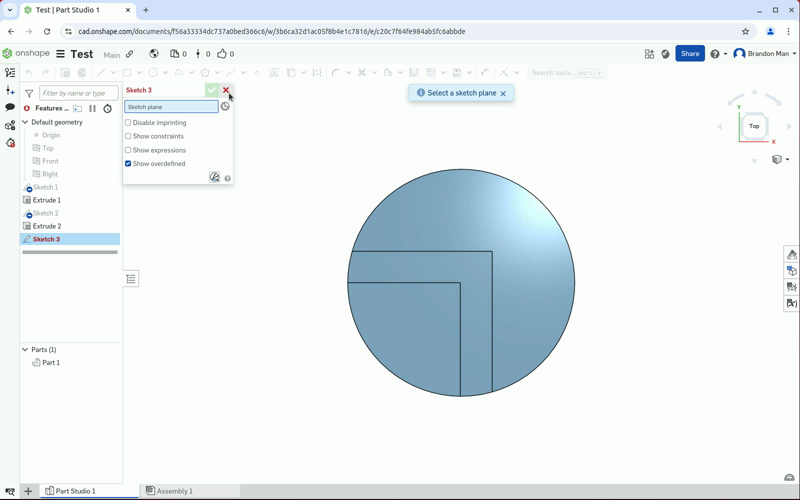
mouse_move(73, 150)
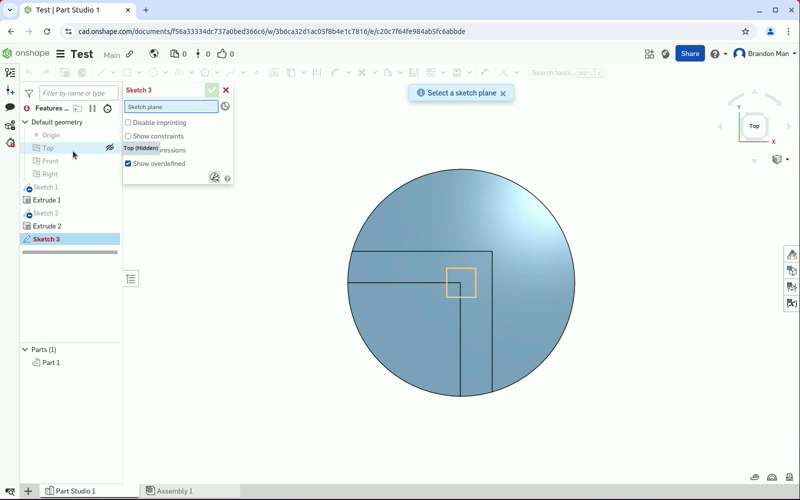
click(73, 150)
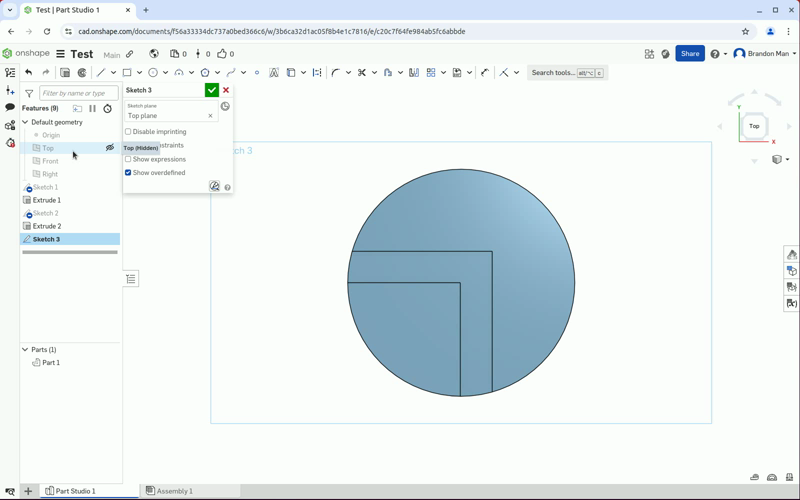
mouse_move(73, 352)
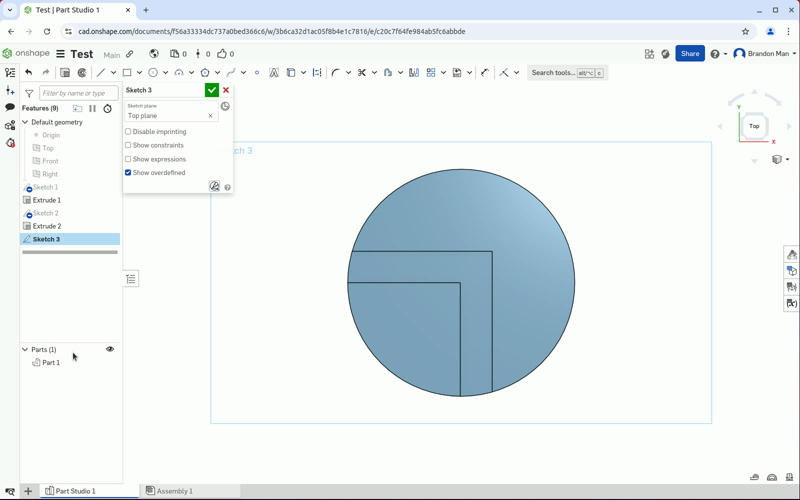
key(y)
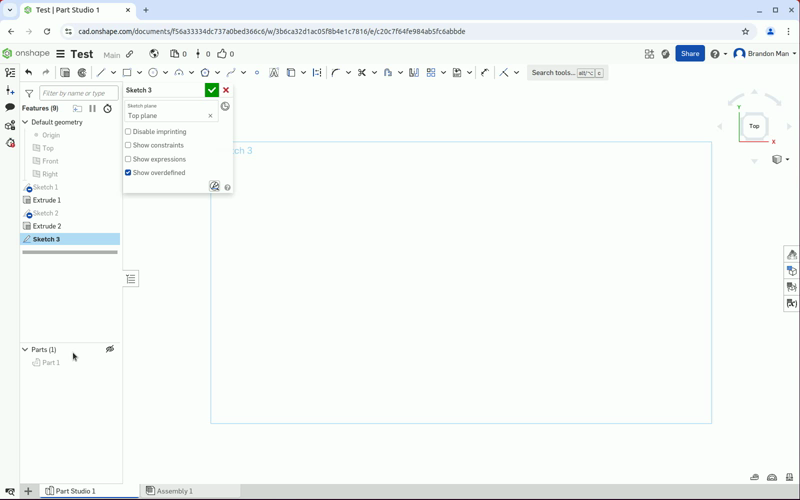
key(c)
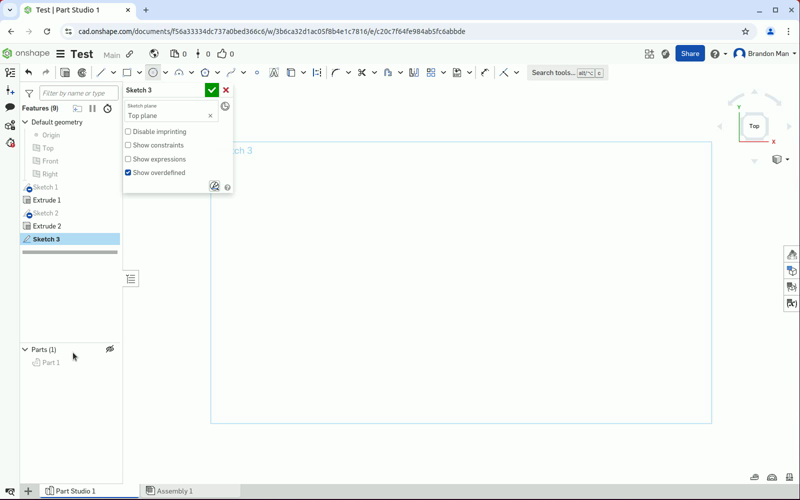
key_down(shift)
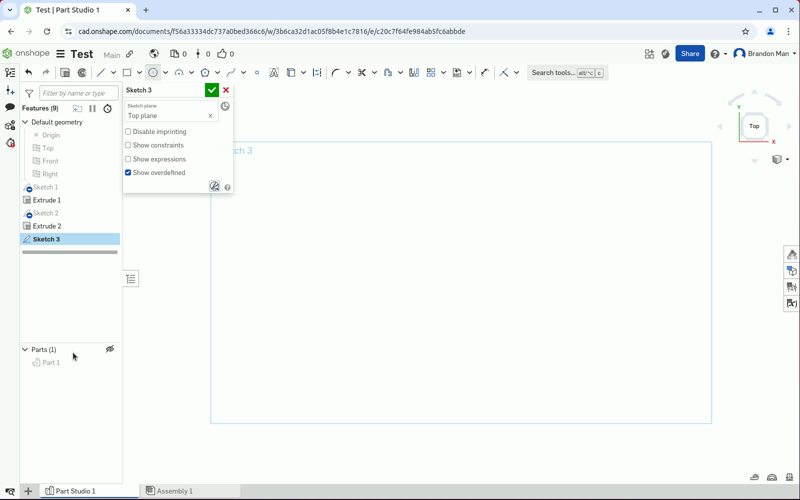
mouse_move(478, 268)
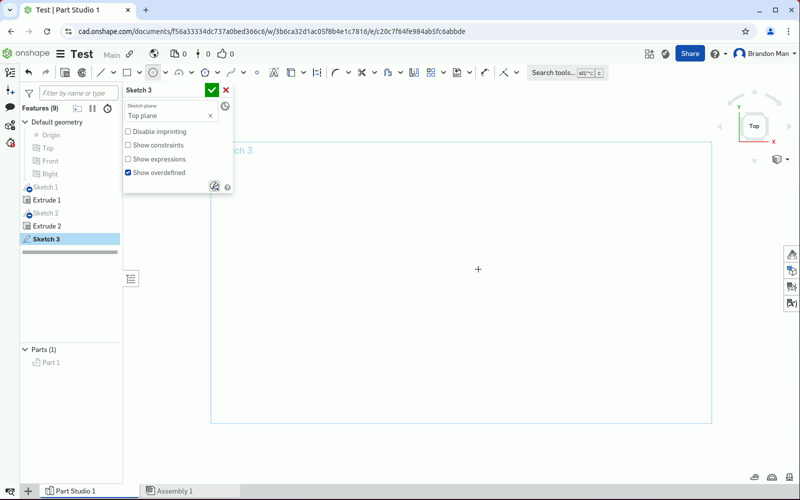
click(478, 268)
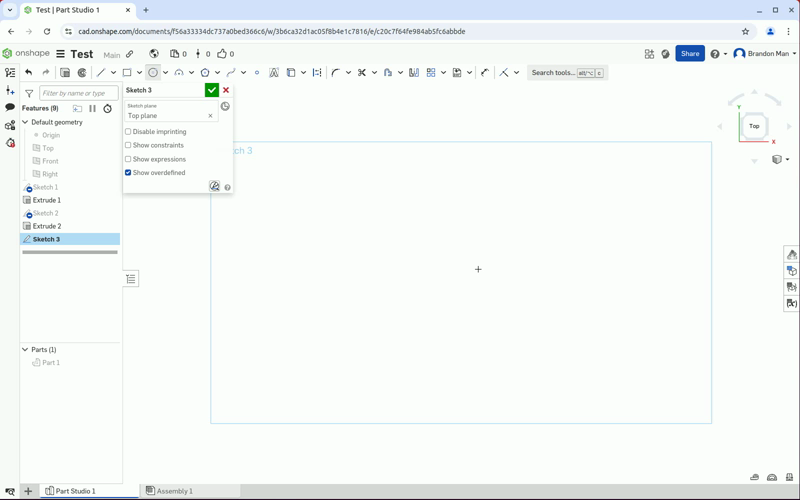
key_up(shift)
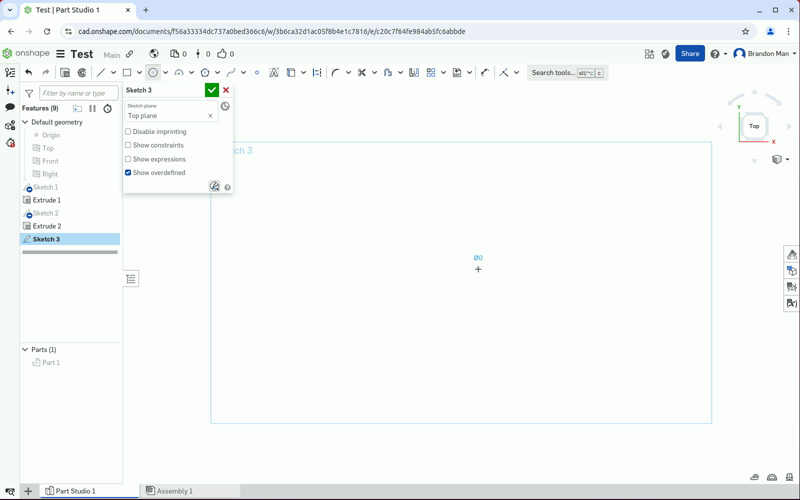
mouse_move(523, 268)
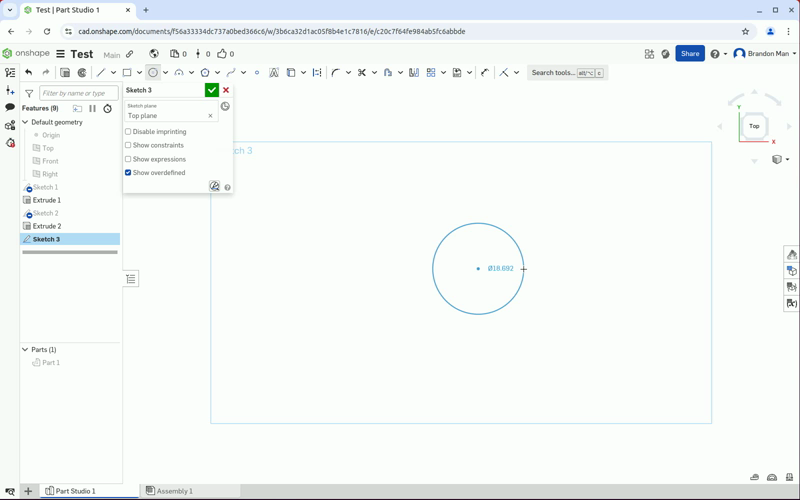
click(523, 268)
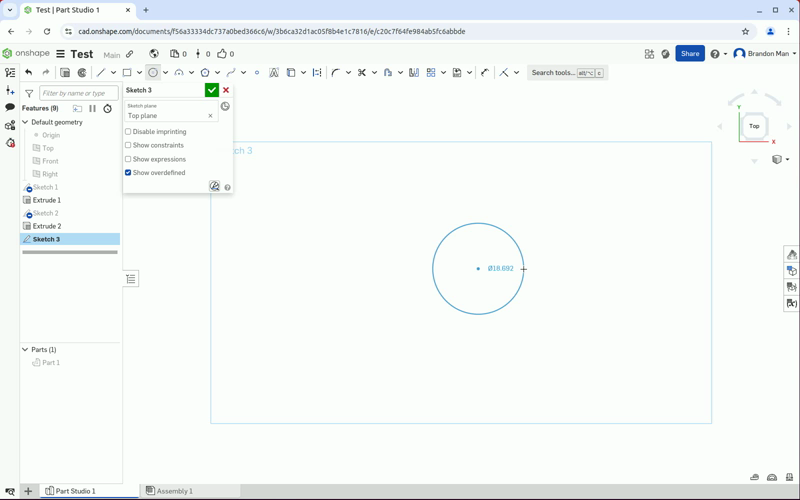
key(esc)
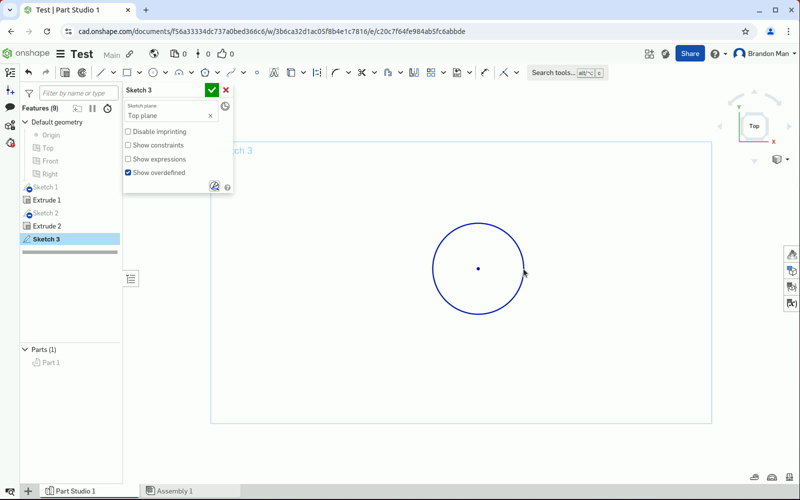
mouse_move(492, 249)
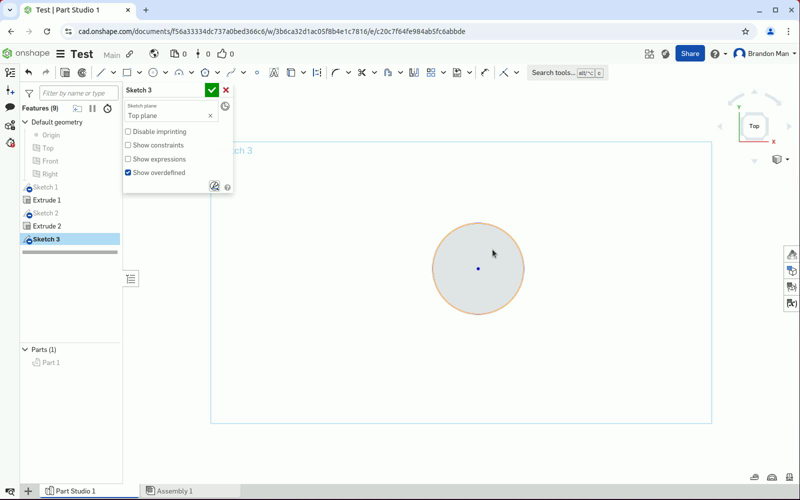
click(492, 249)
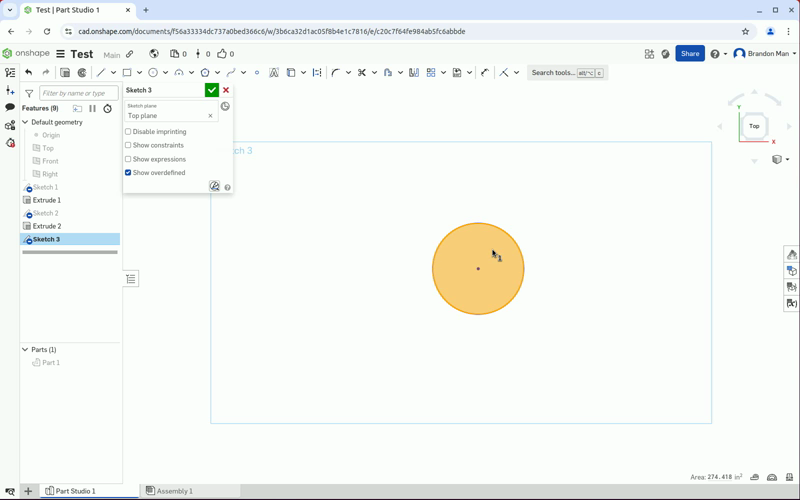
mouse_move(73, 352)
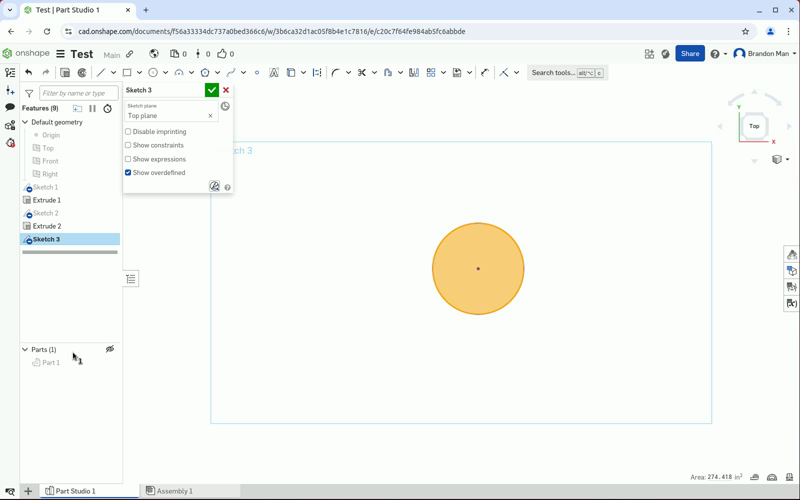
key(shift+y)
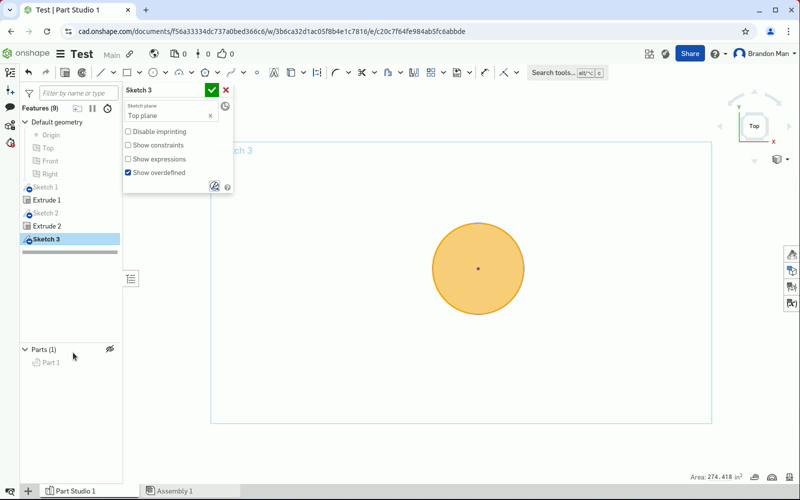
key(shift+e)
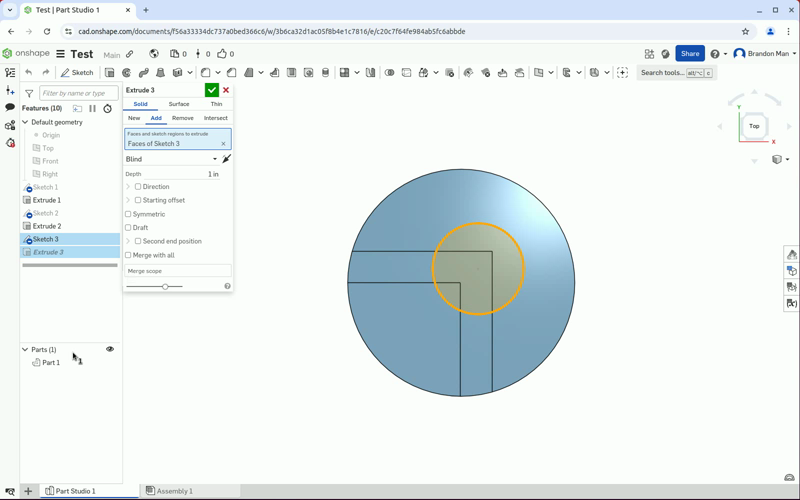
mouse_move(143, 106)
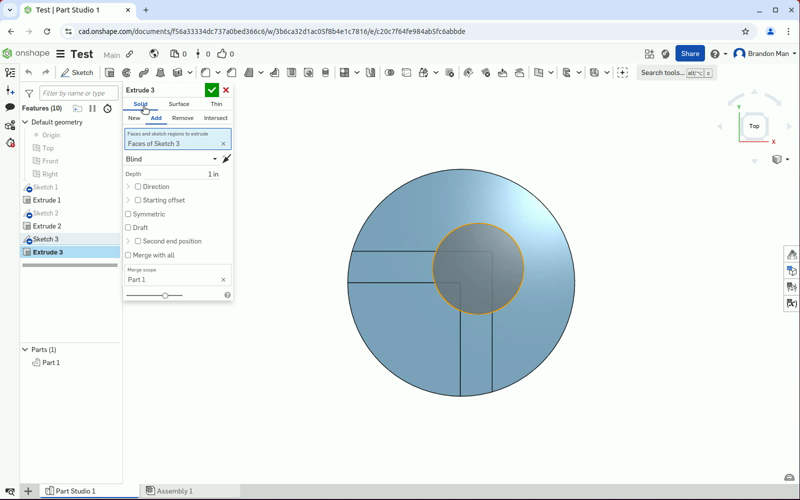
click(143, 106)
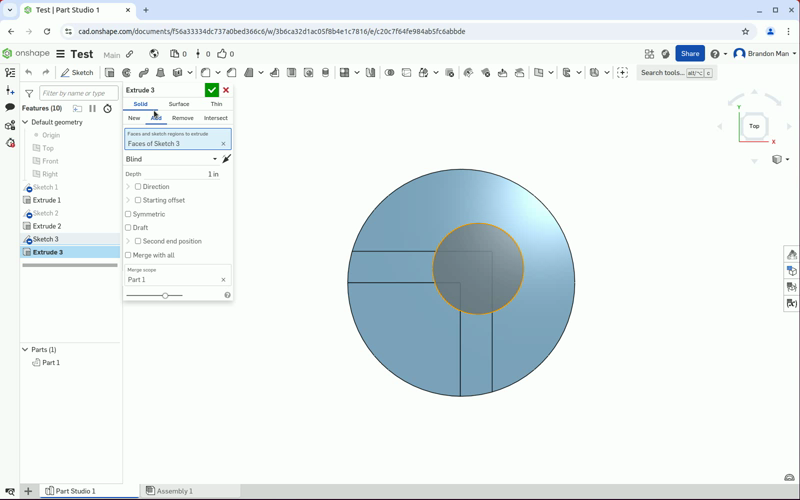
mouse_move(186, 120)
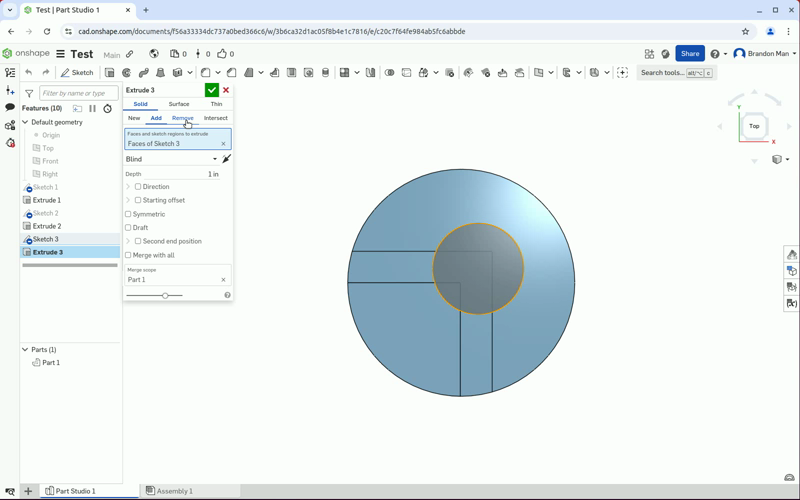
click(186, 120)
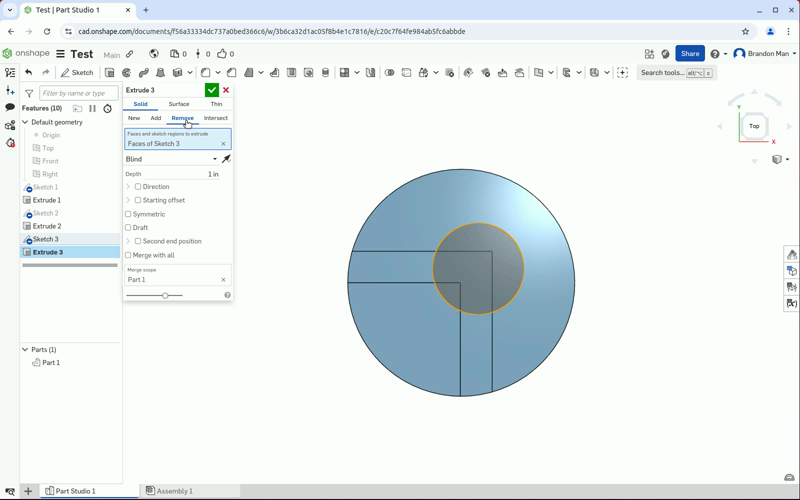
key(tab, 4)
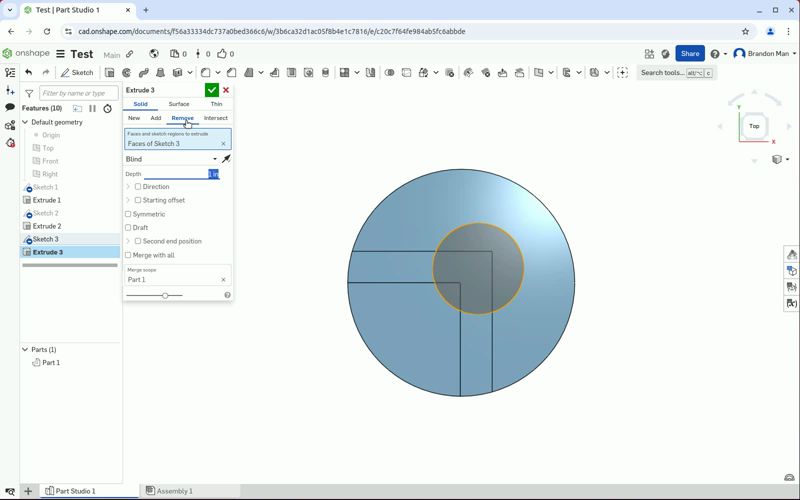
text(30.81)
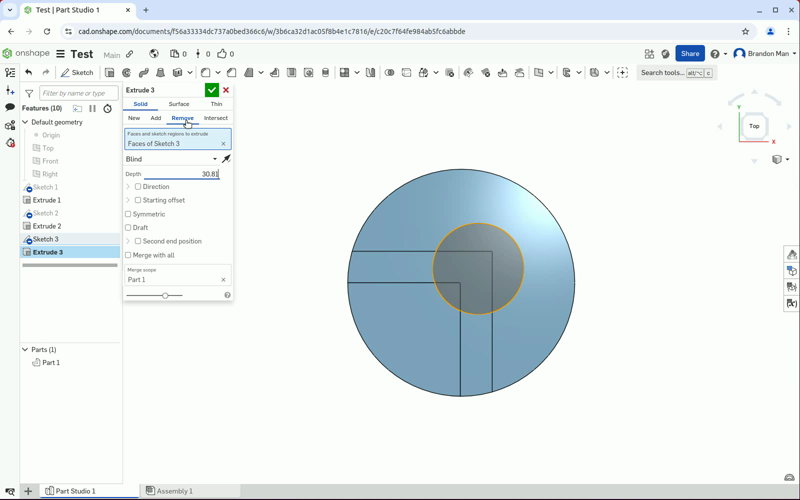
key(tab, 3)
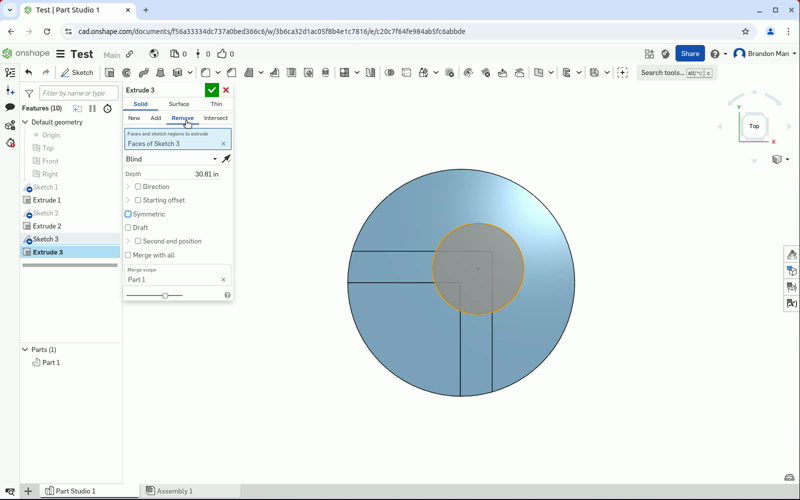
key(space)
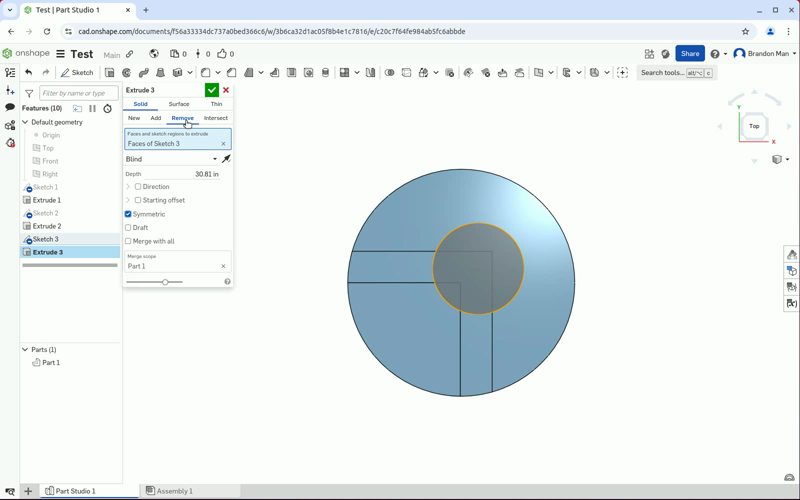
key(tab, 2)
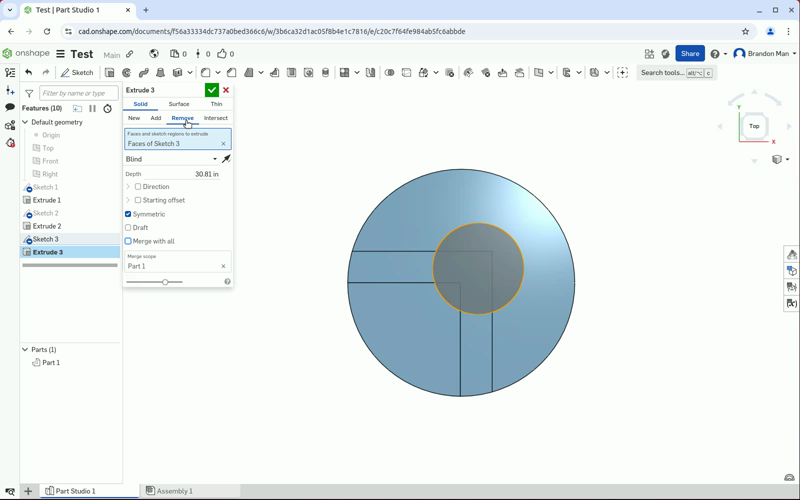
key(space)
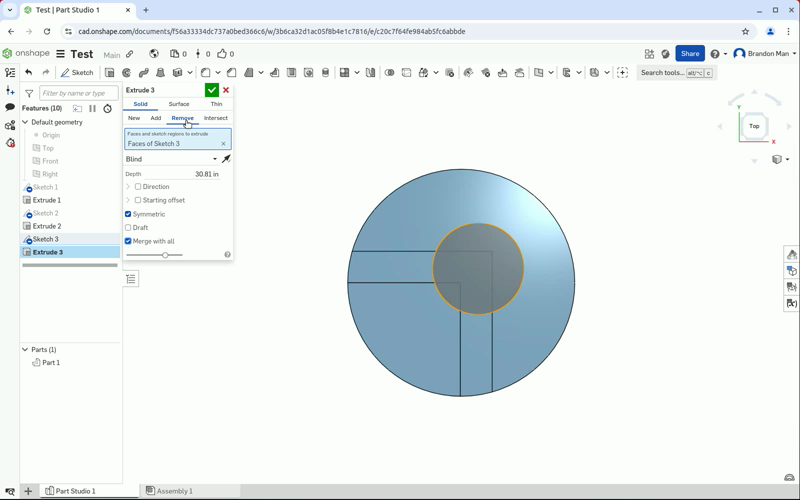
key(enter)
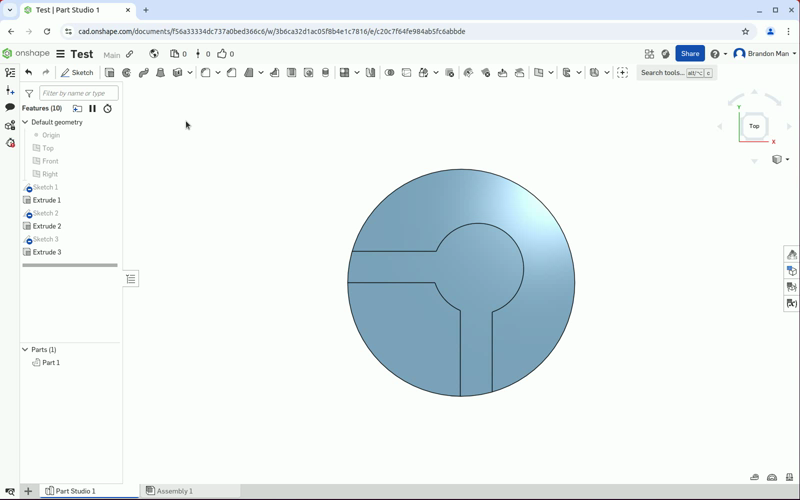
key(shift+h)
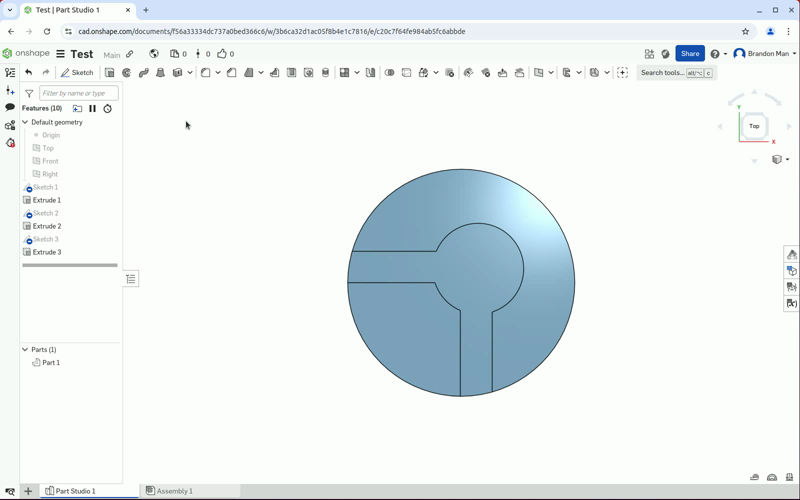
key(shift+h)
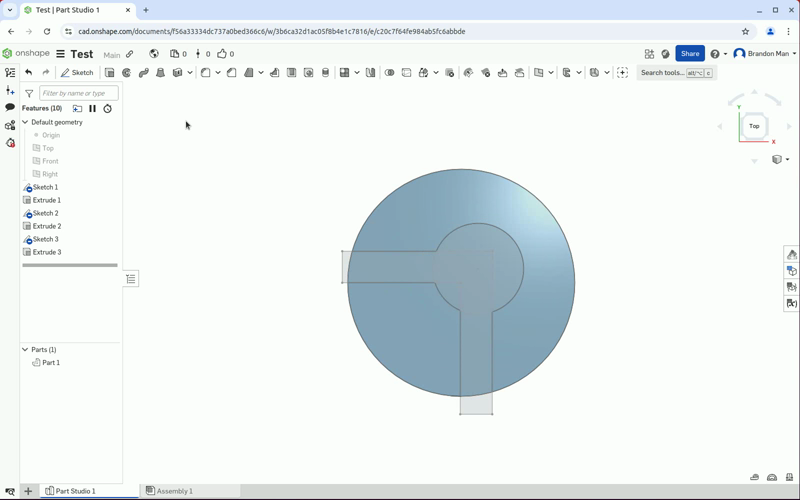
key(shift+7)
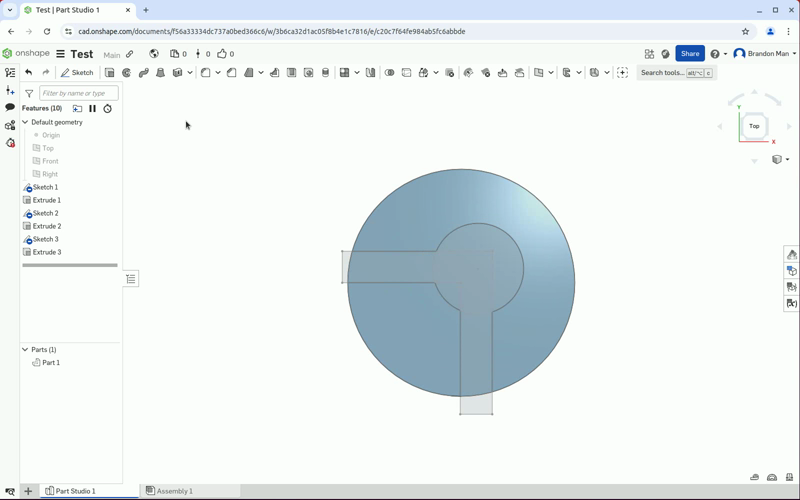
key(up, 3)
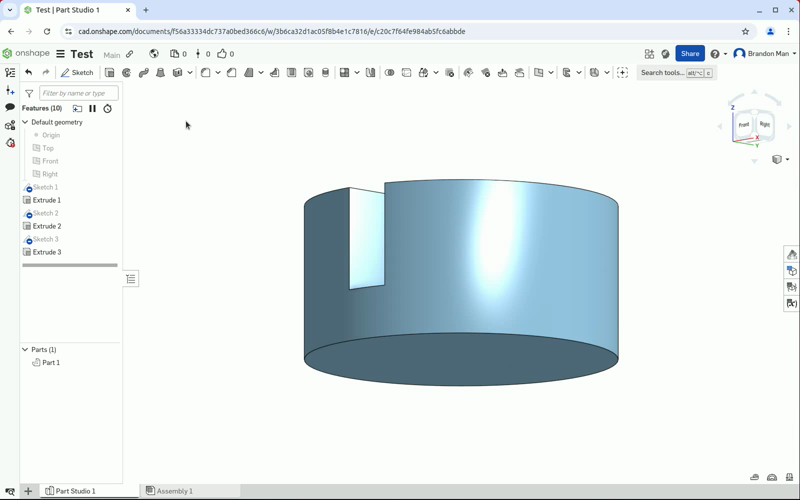
key(left, 3)
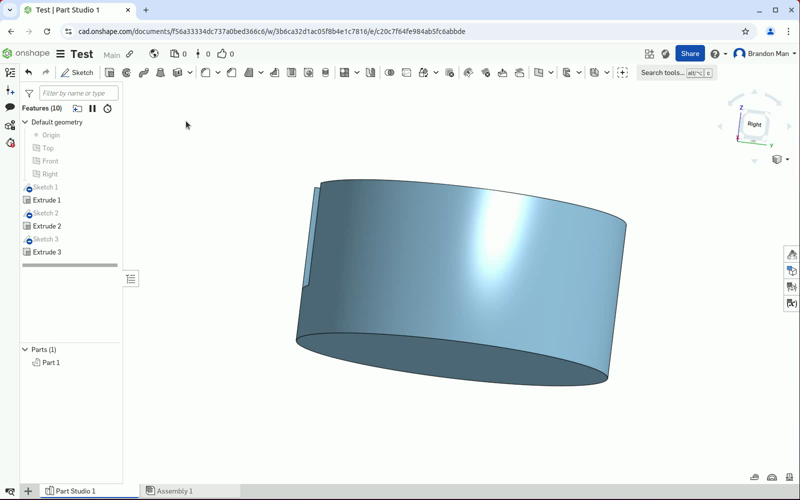
key(right, 3)
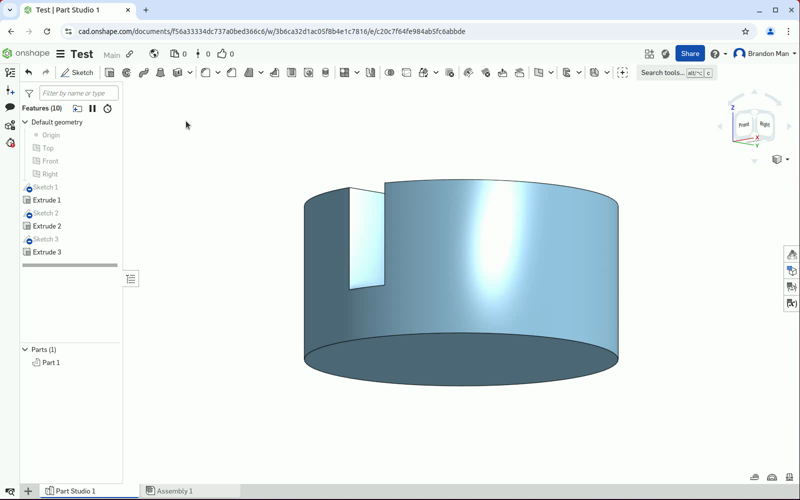
key(down, 3)
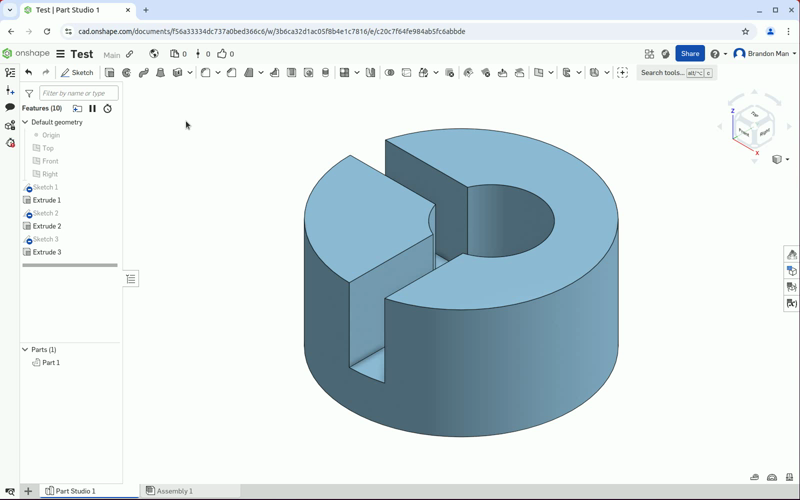
mouse_move(73, 189)
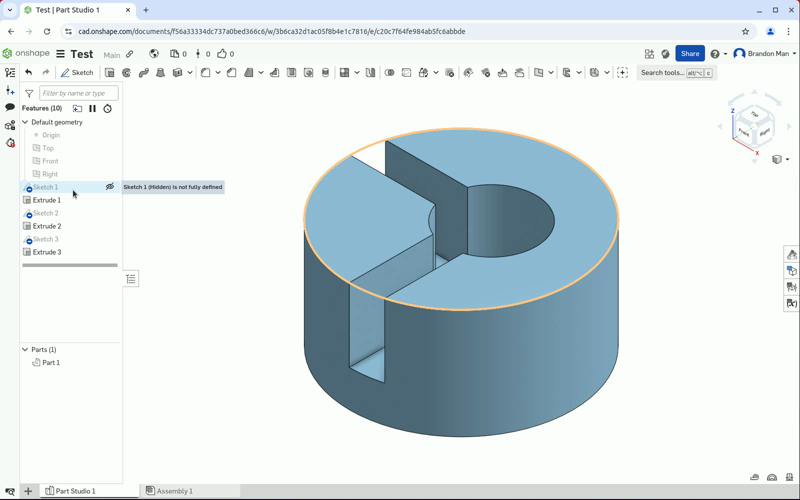
click(73, 189)